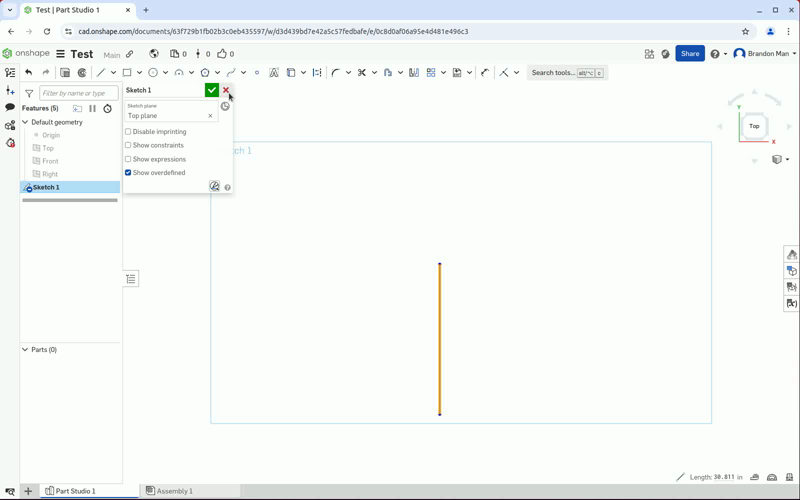
key(shift+h)
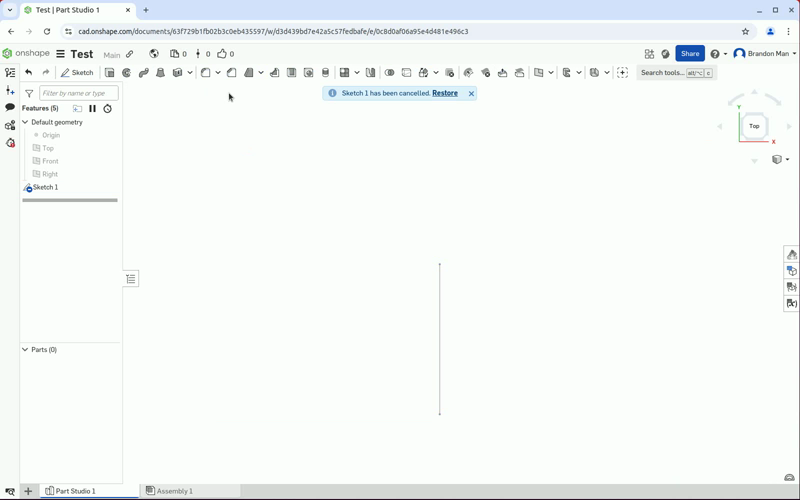
key(shift+s)
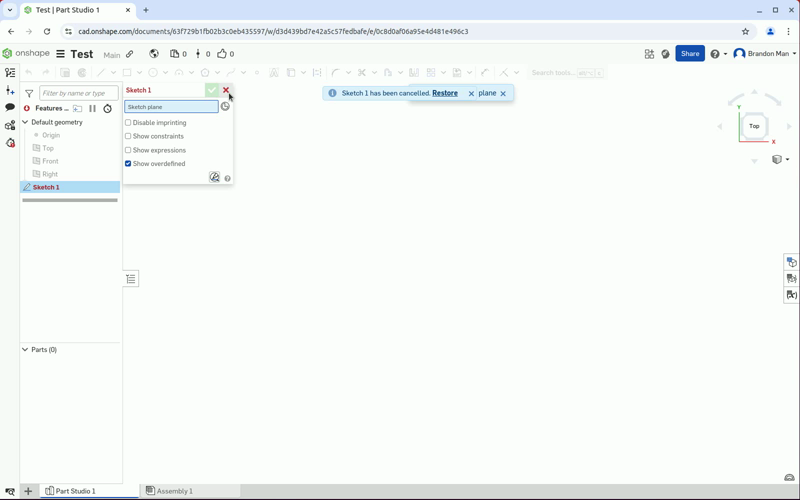
mouse_move(73, 150)
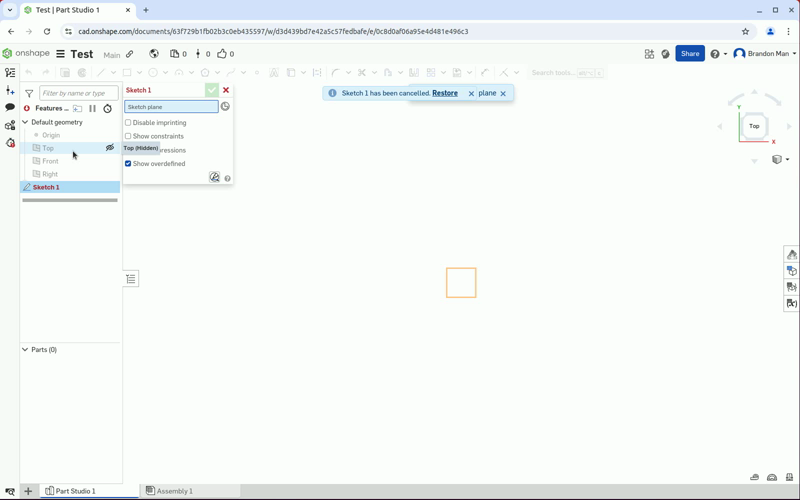
click(73, 150)
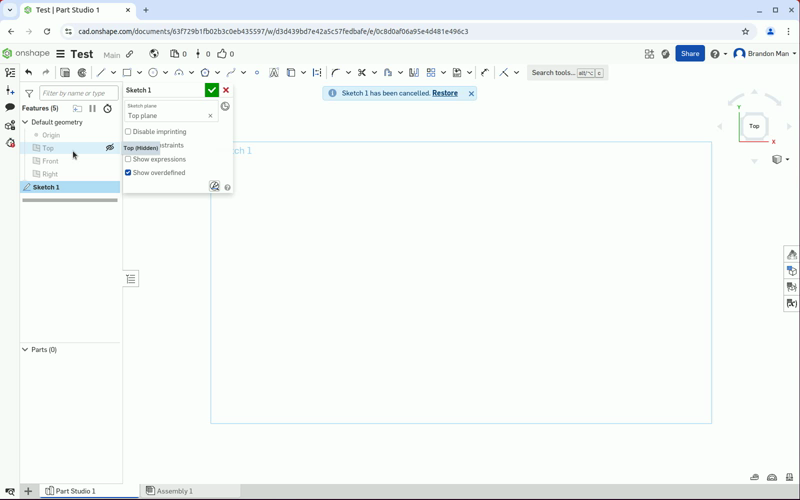
mouse_move(73, 352)
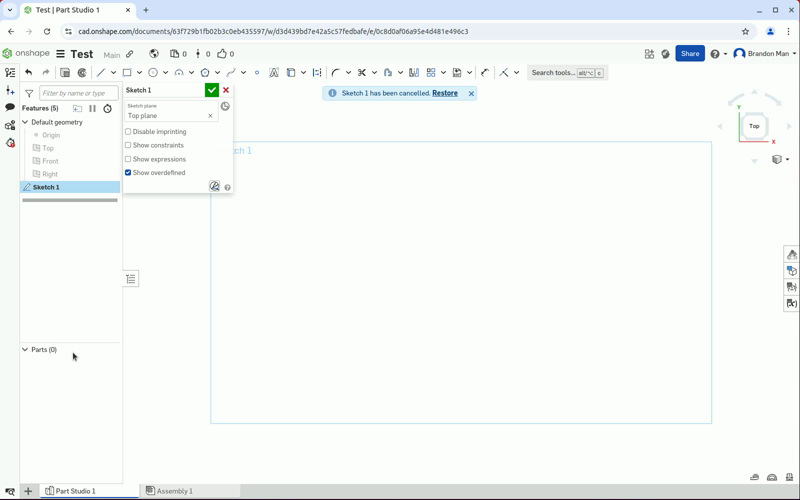
key(y)
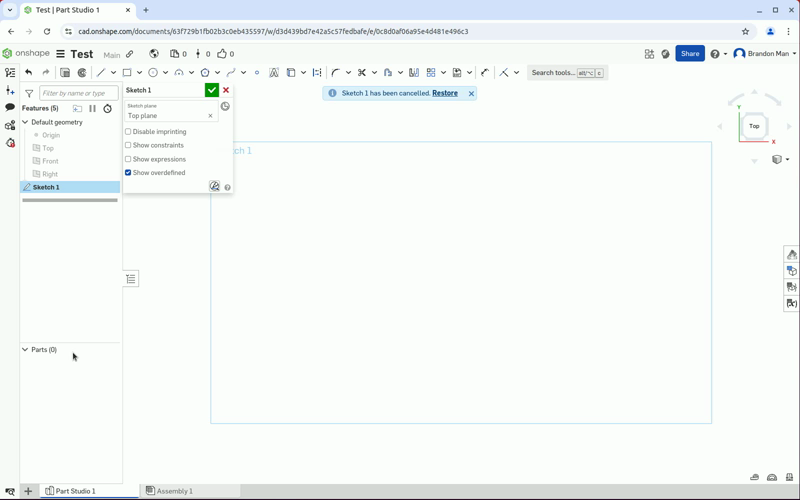
key(l)
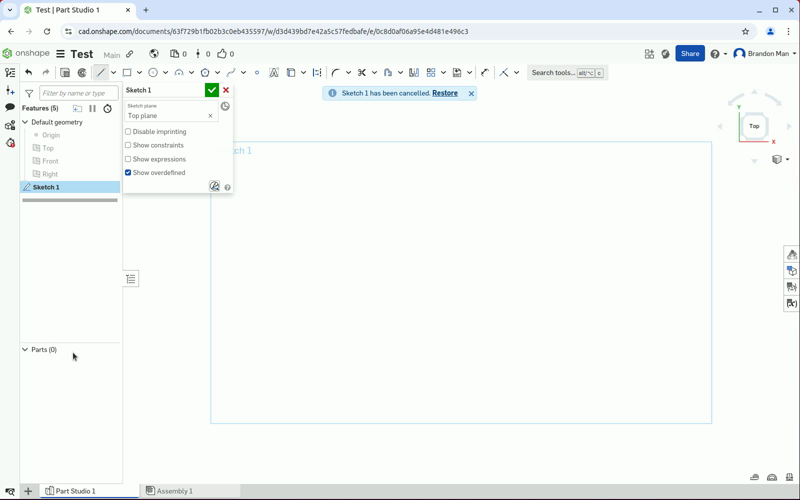
key_down(shift)
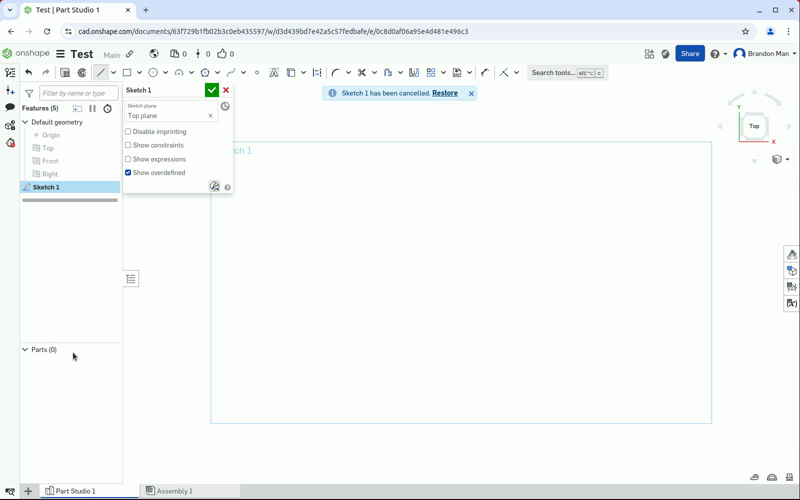
mouse_move(507, 335)
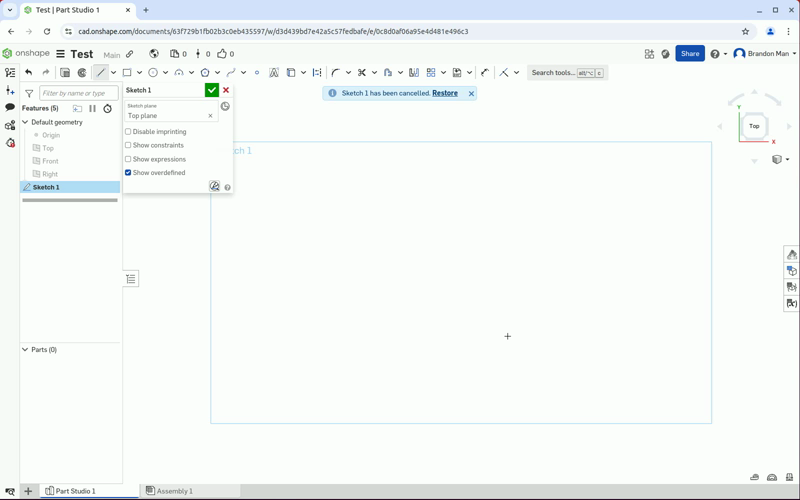
click(507, 335)
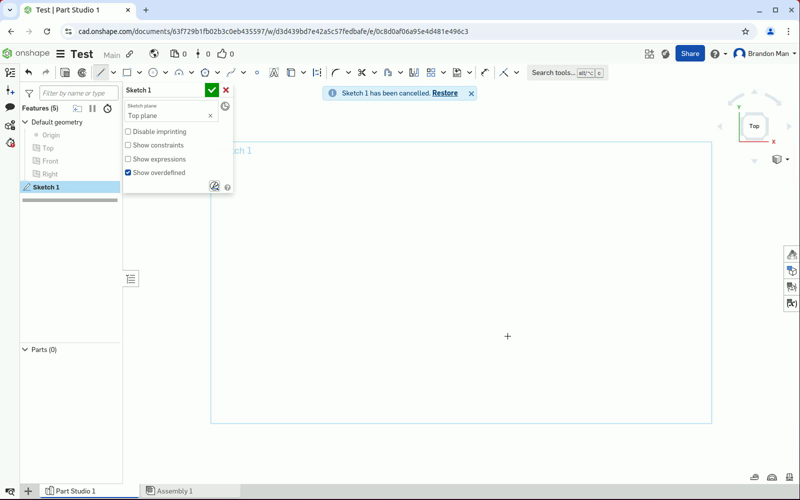
key_up(shift)
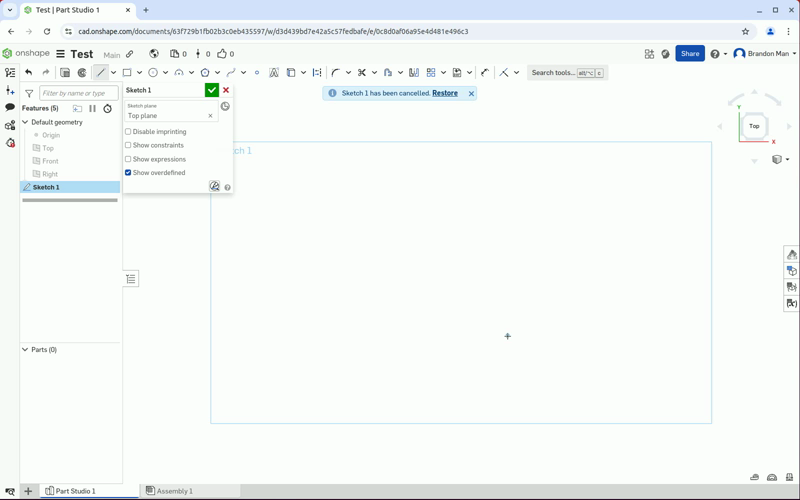
key_down(shift)
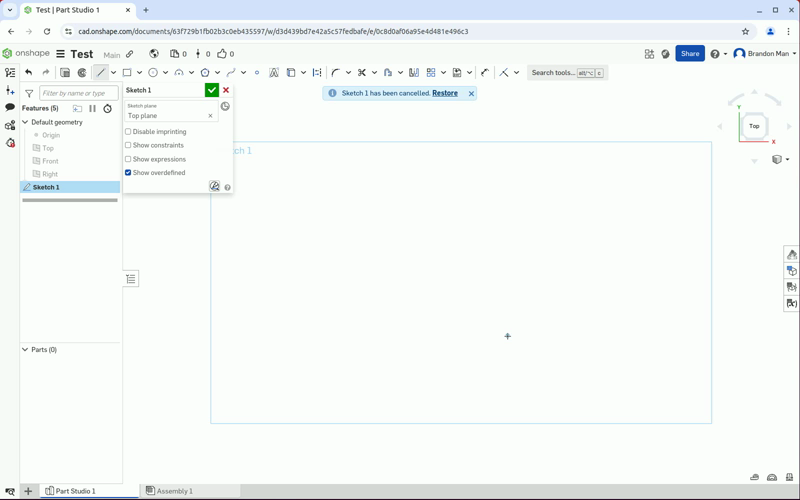
mouse_move(537, 335)
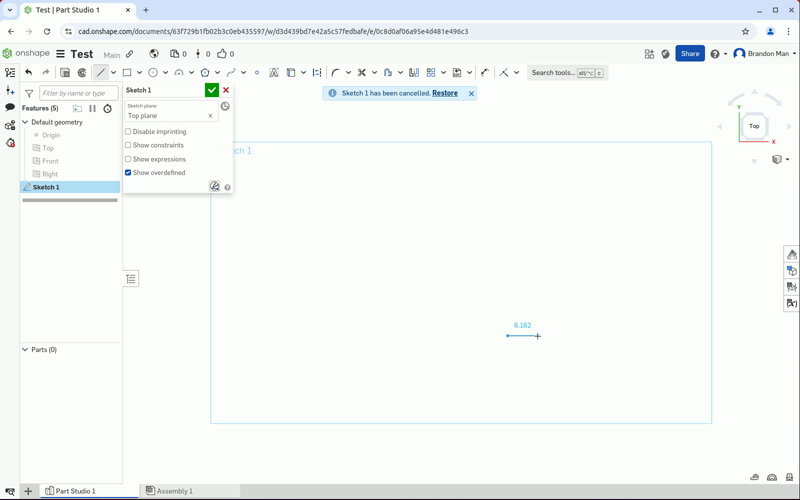
mouse_move(530, 335)
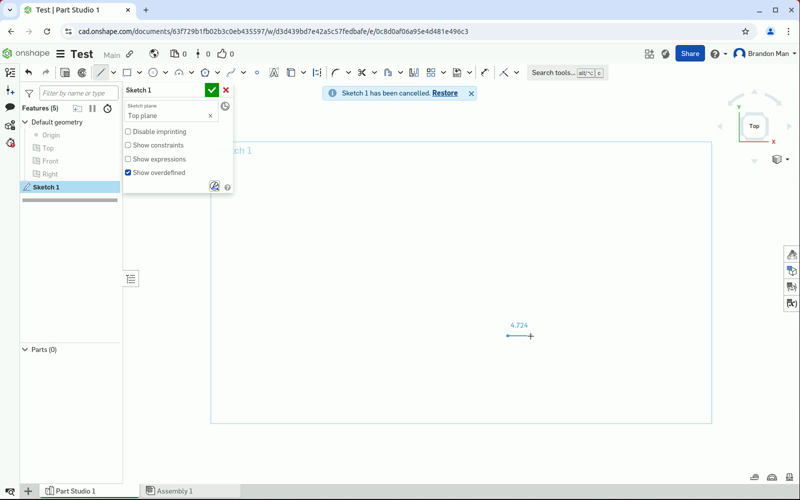
click(530, 335)
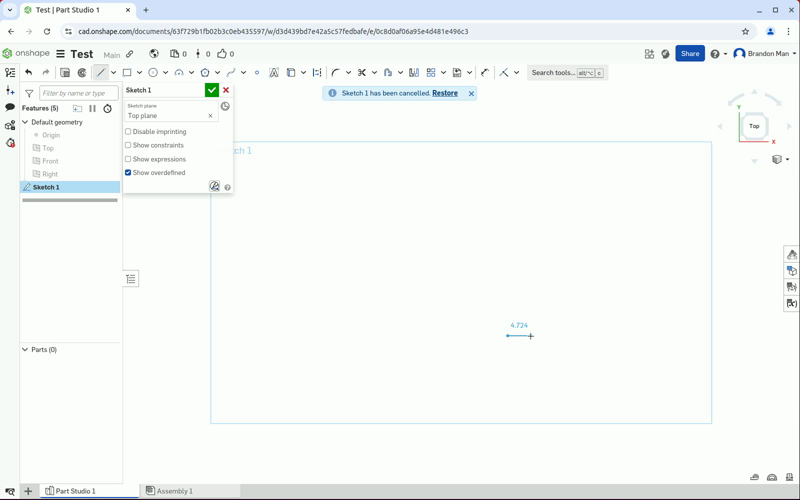
key_up(shift)
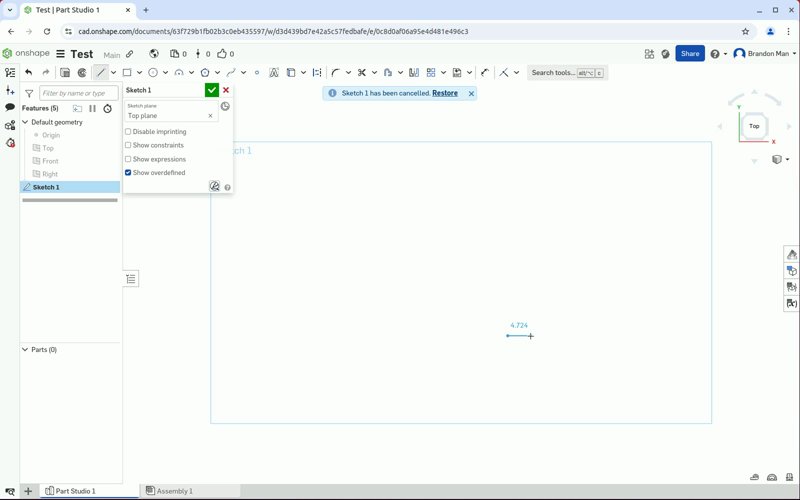
key_down(shift)
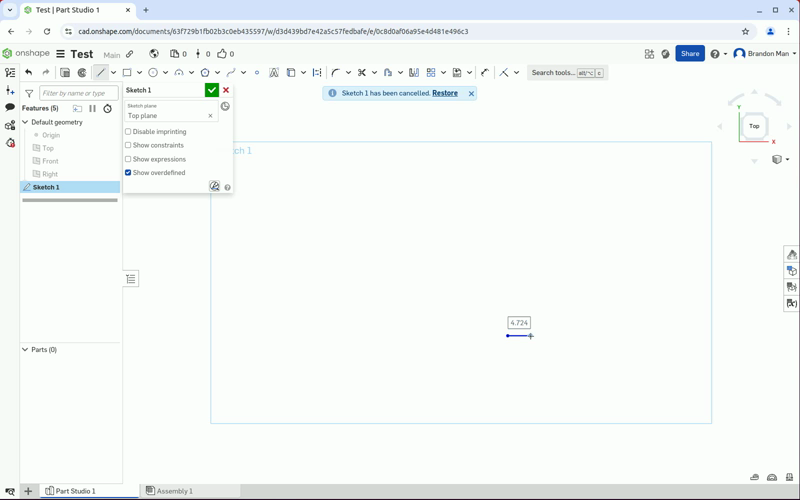
mouse_move(560, 335)
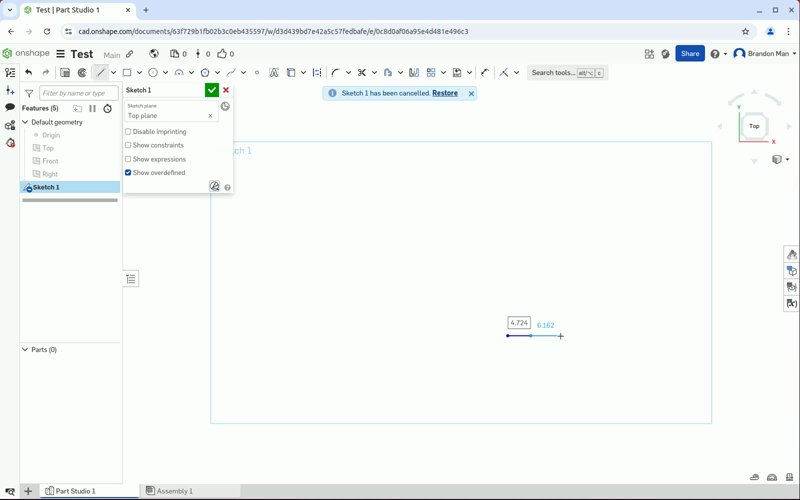
mouse_move(530, 324)
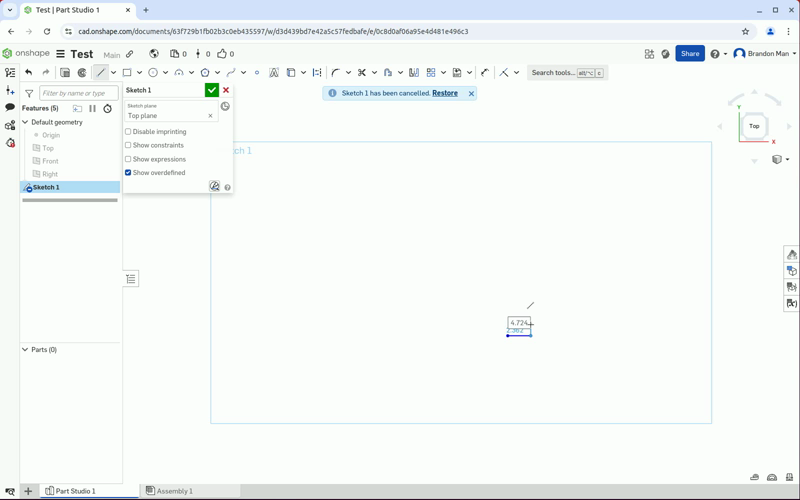
click(530, 324)
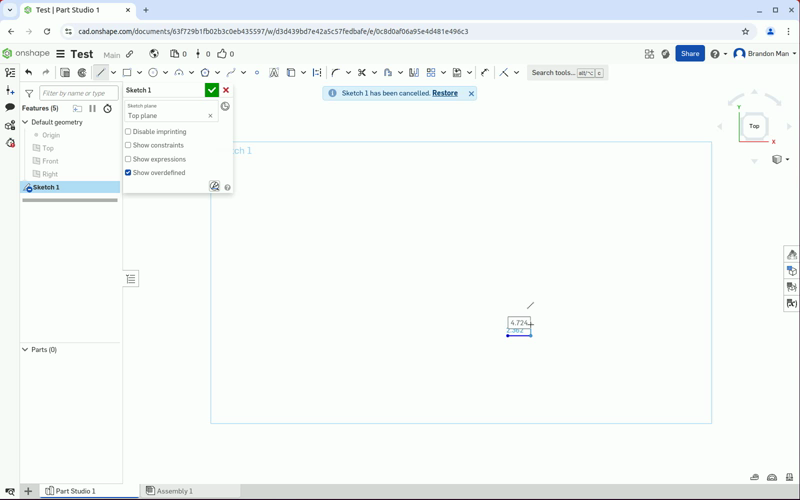
key_up(shift)
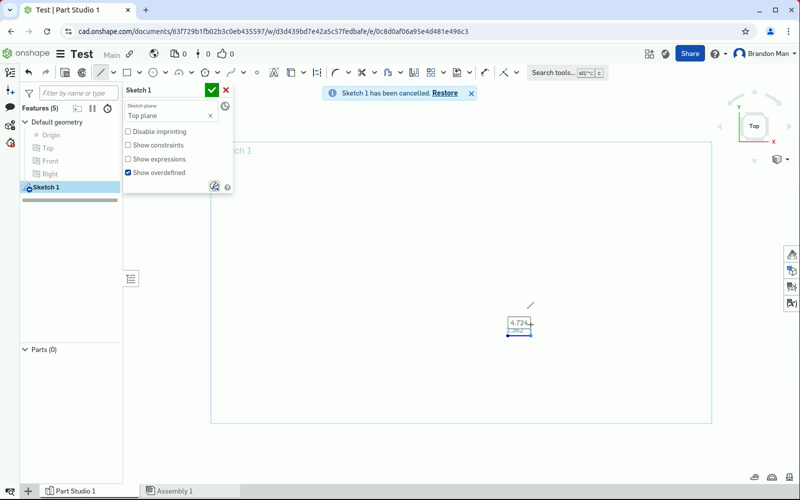
key_down(shift)
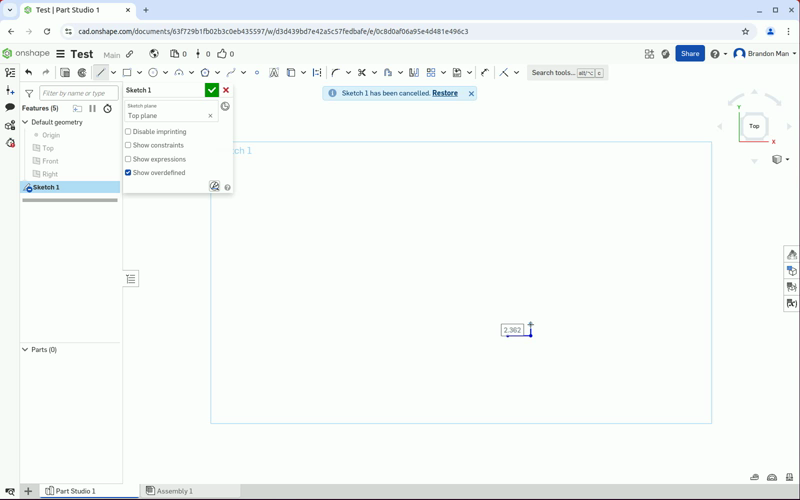
mouse_move(560, 324)
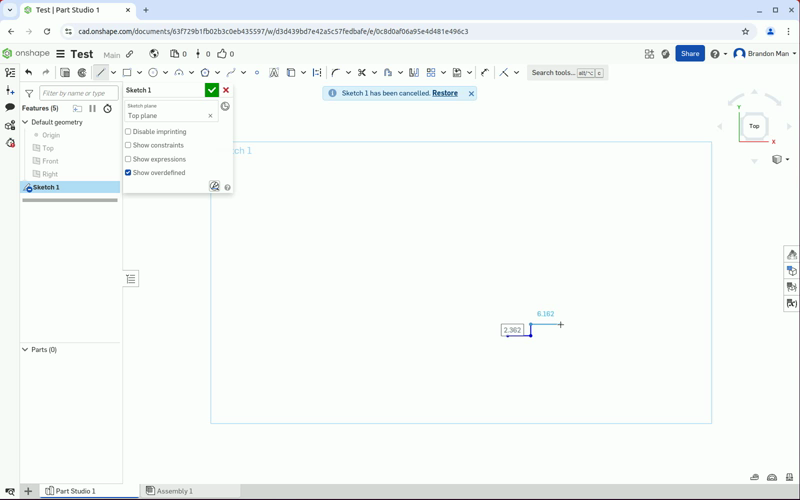
mouse_move(507, 324)
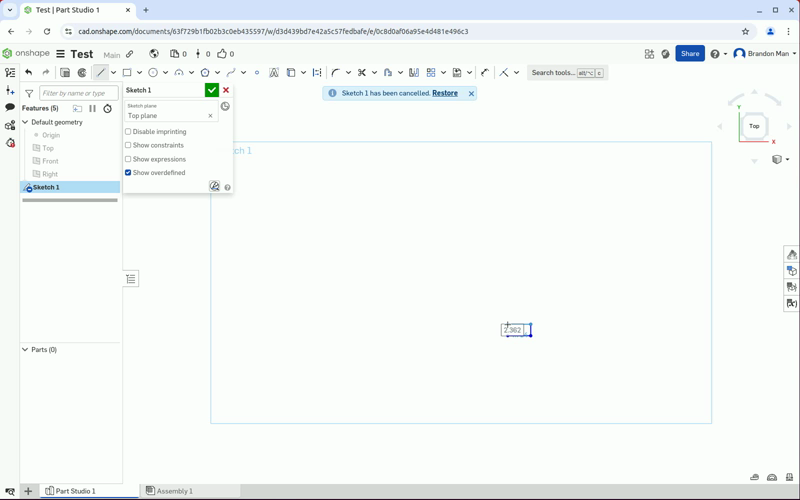
click(507, 324)
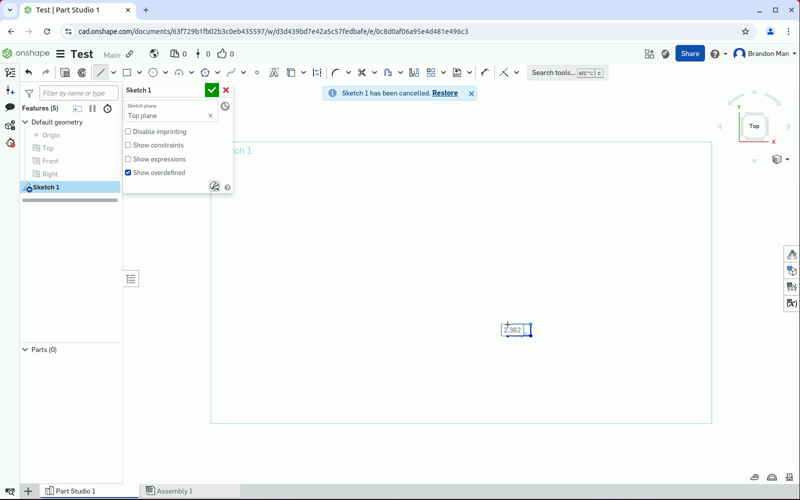
key_up(shift)
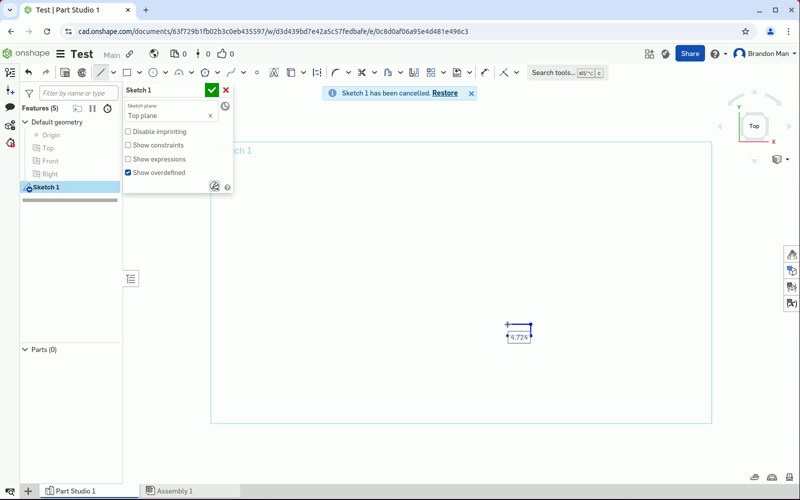
mouse_move(537, 324)
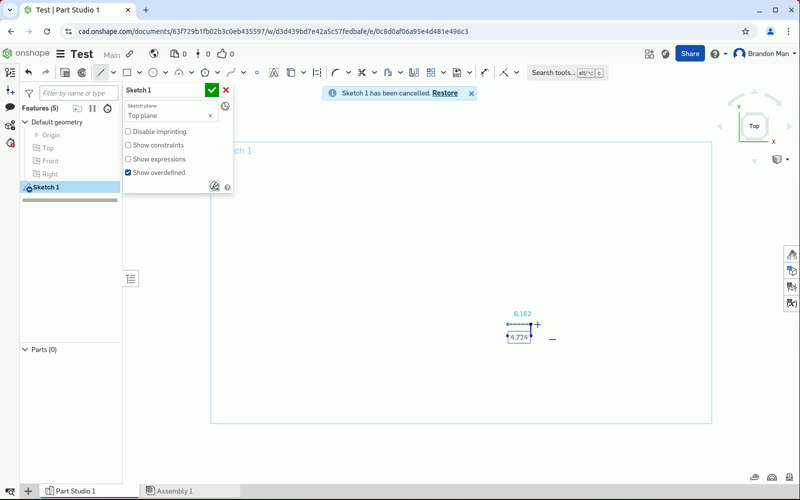
key_down(shift)
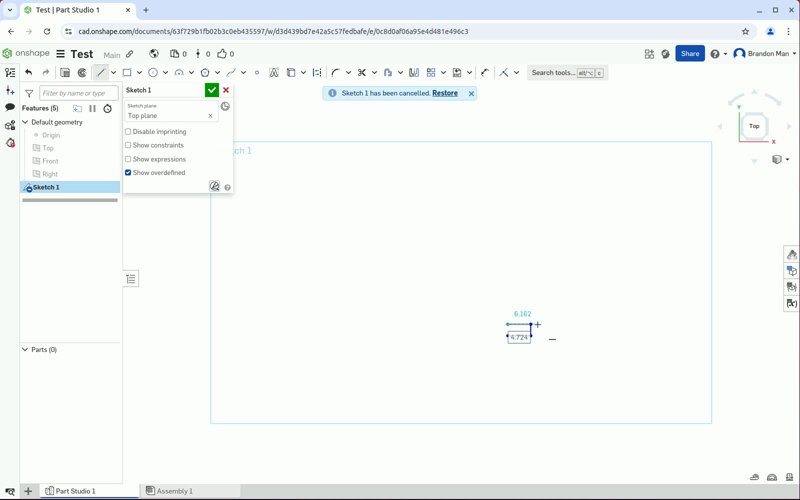
mouse_move(507, 335)
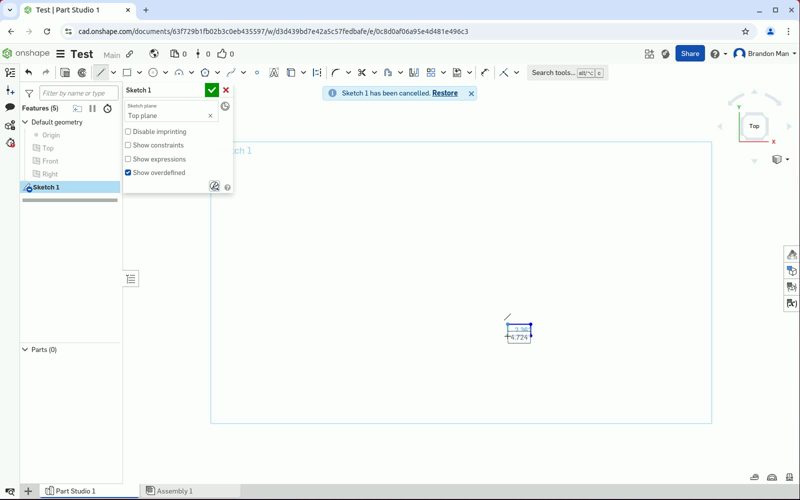
key_up(shift)
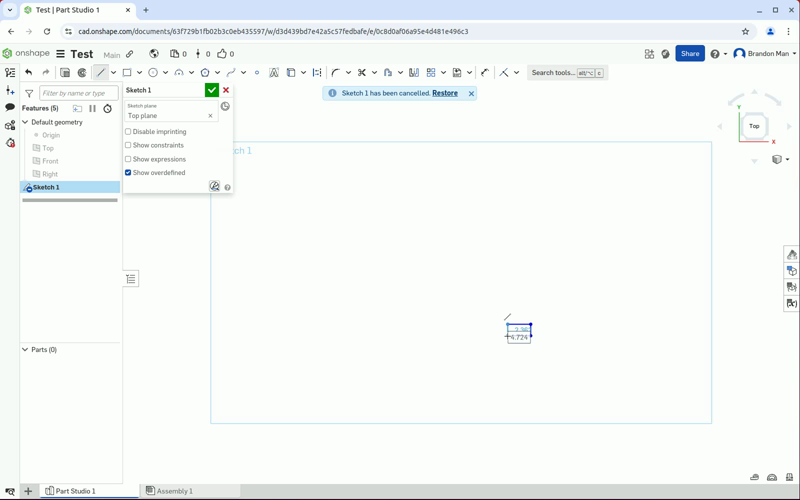
click(507, 335)
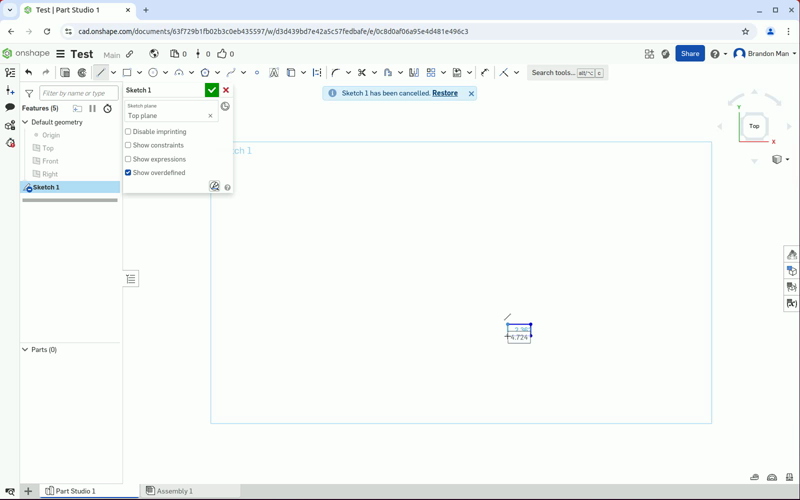
key(esc)
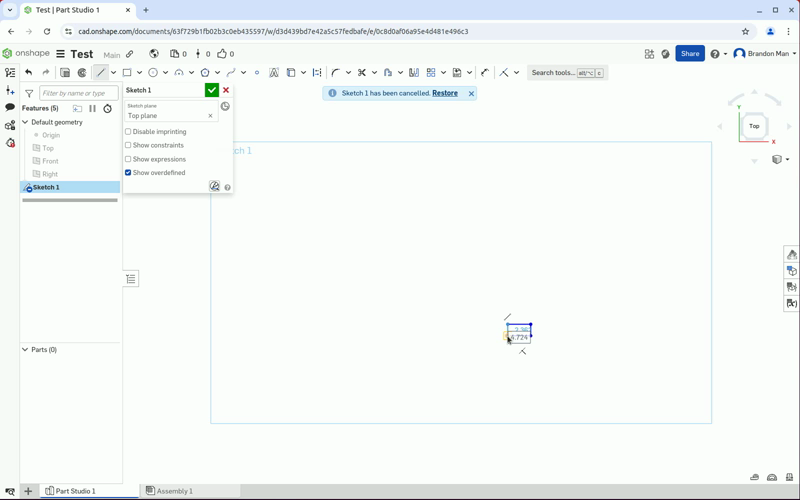
mouse_move(523, 334)
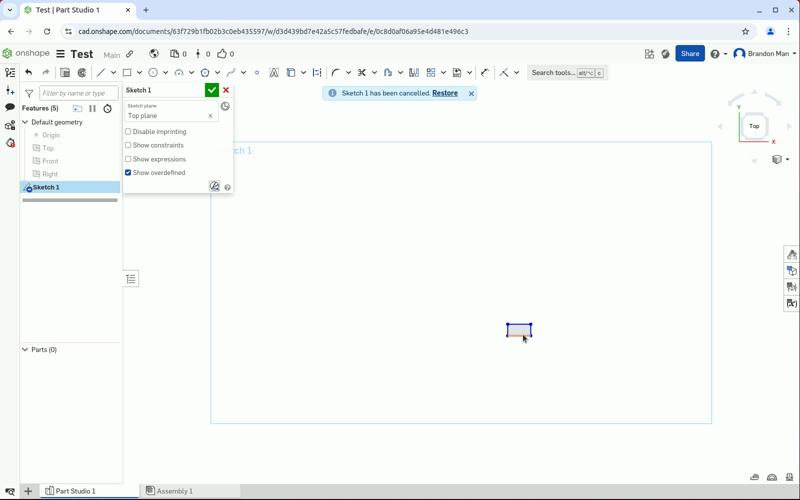
scroll(6)
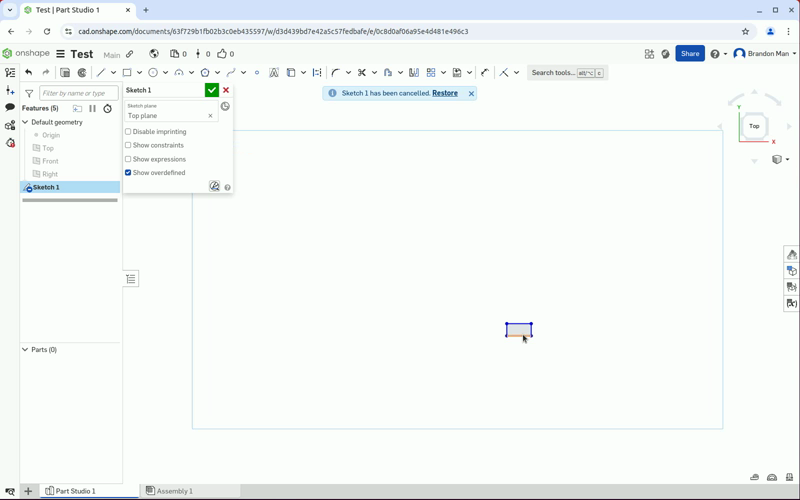
scroll(6)
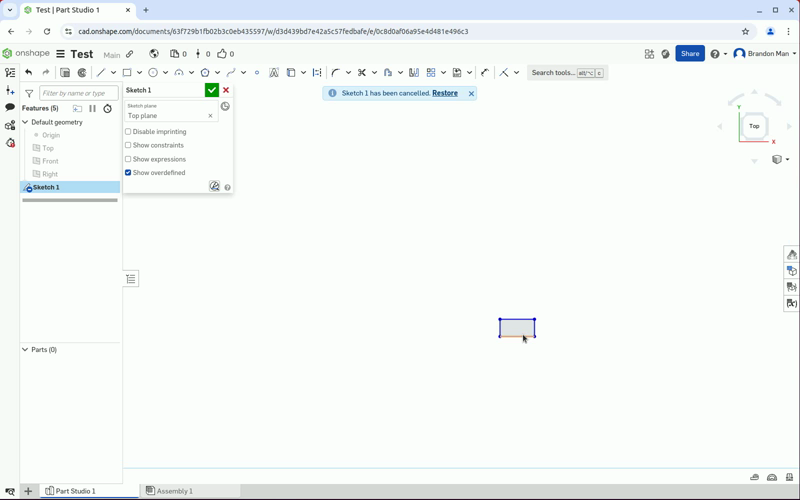
scroll(6)
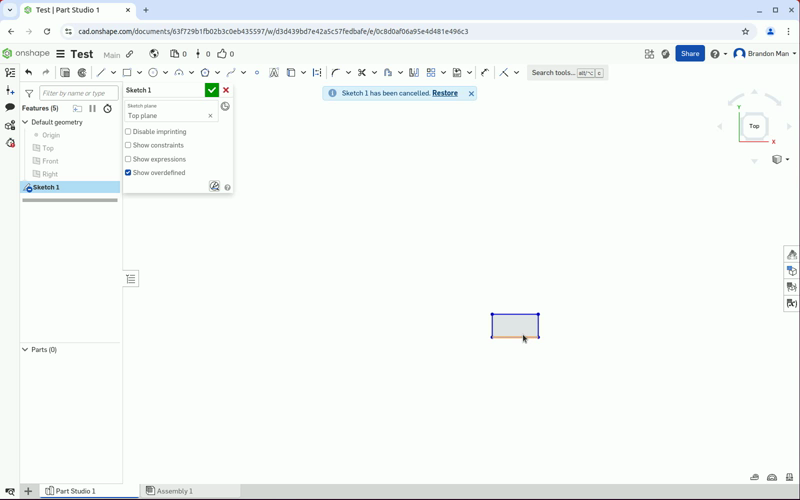
scroll(6)
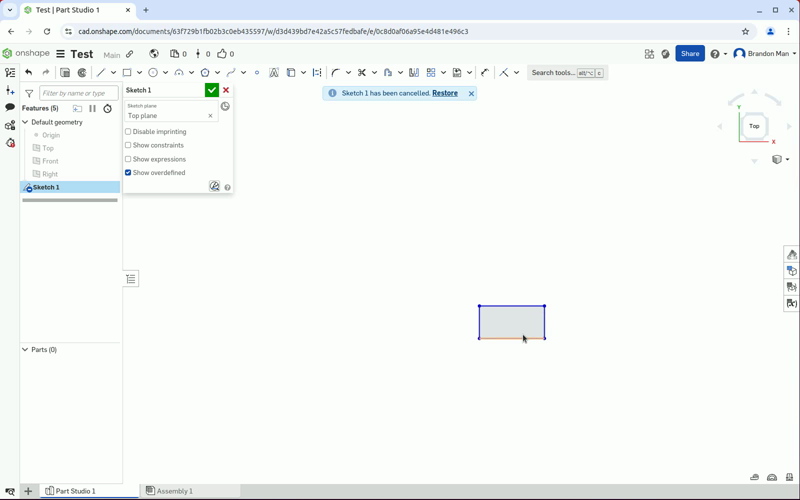
scroll(6)
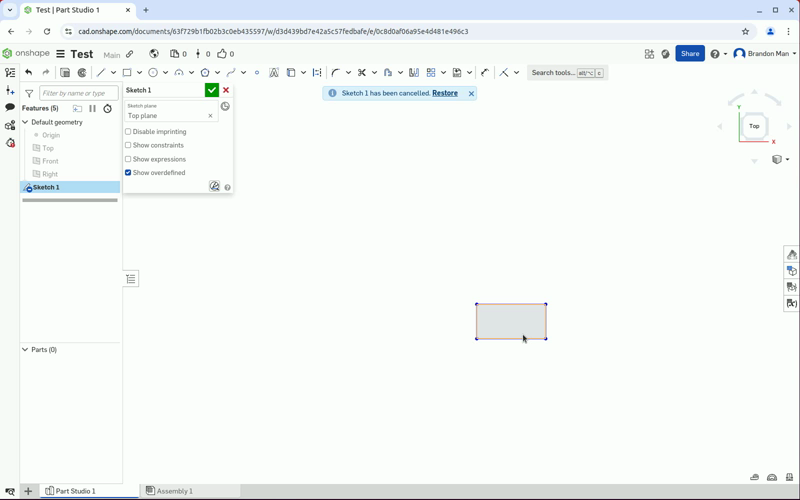
scroll(6)
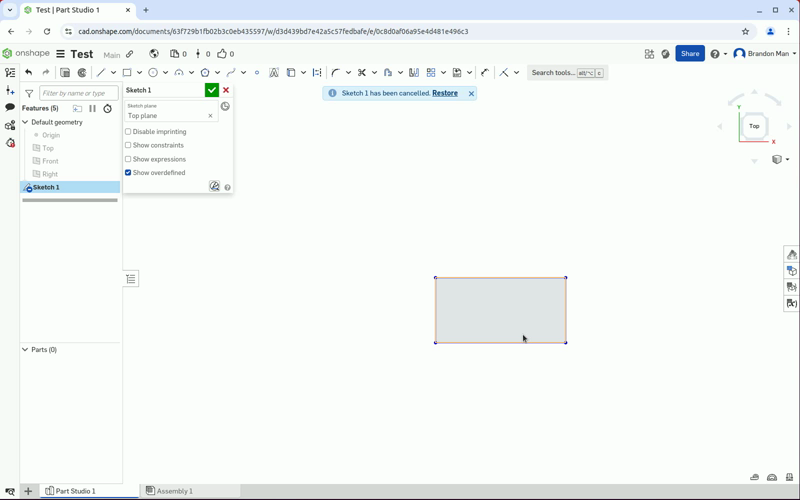
scroll(6)
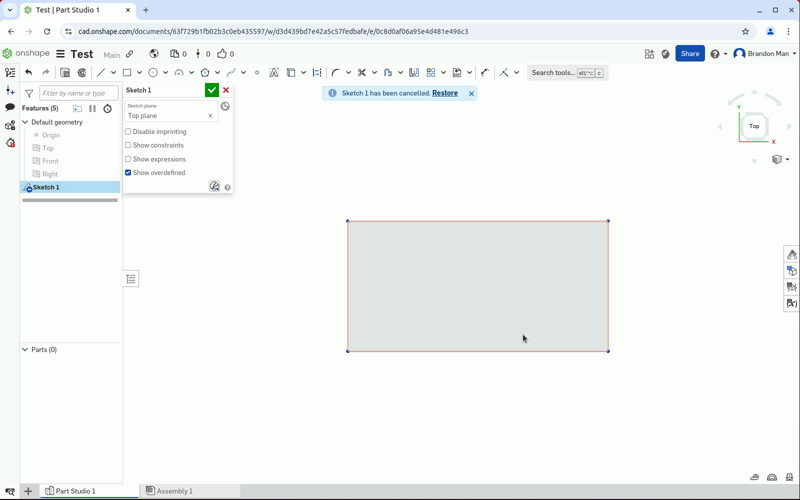
click(523, 334)
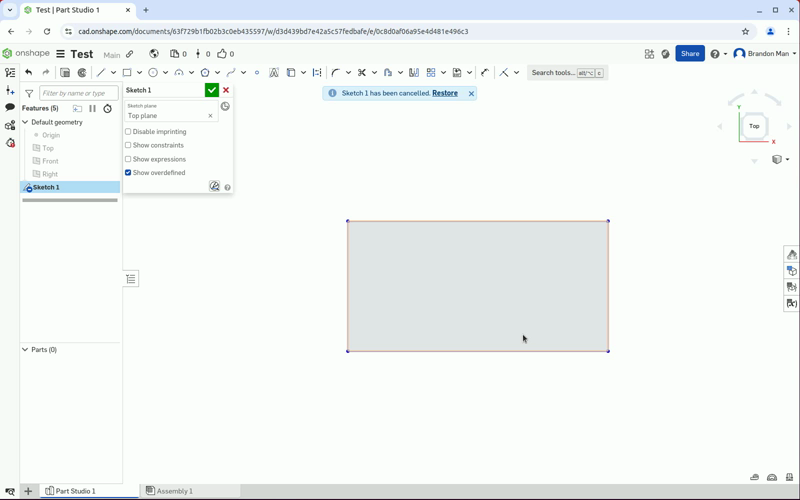
scroll(-6)
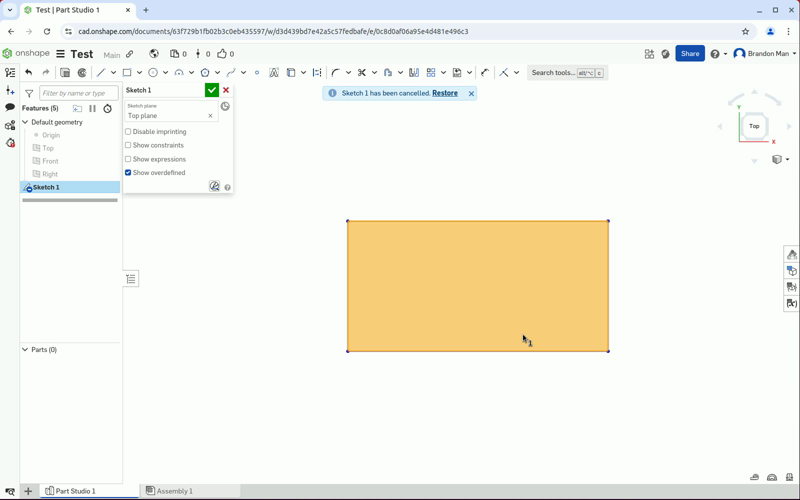
scroll(-6)
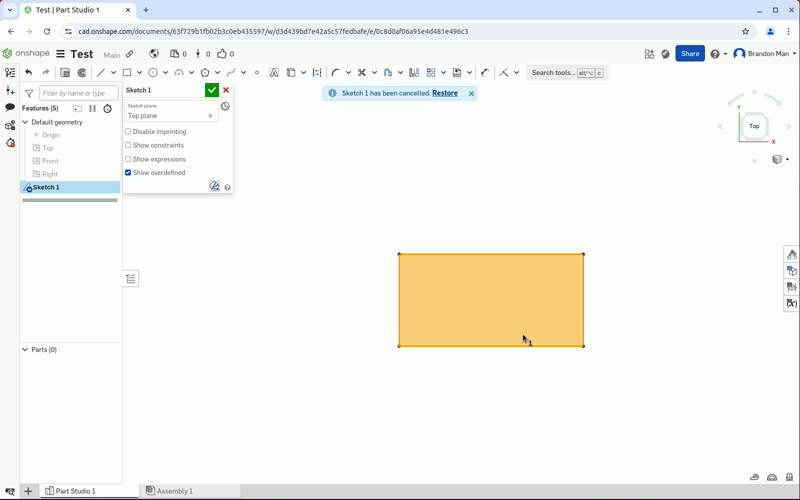
scroll(-6)
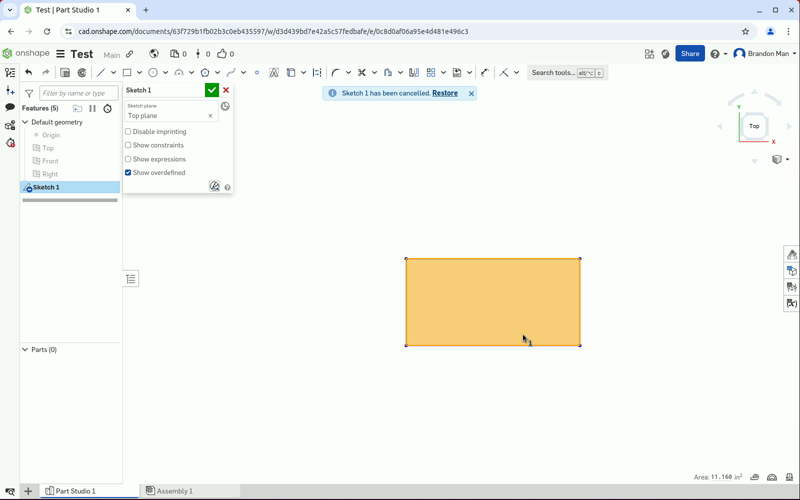
scroll(-6)
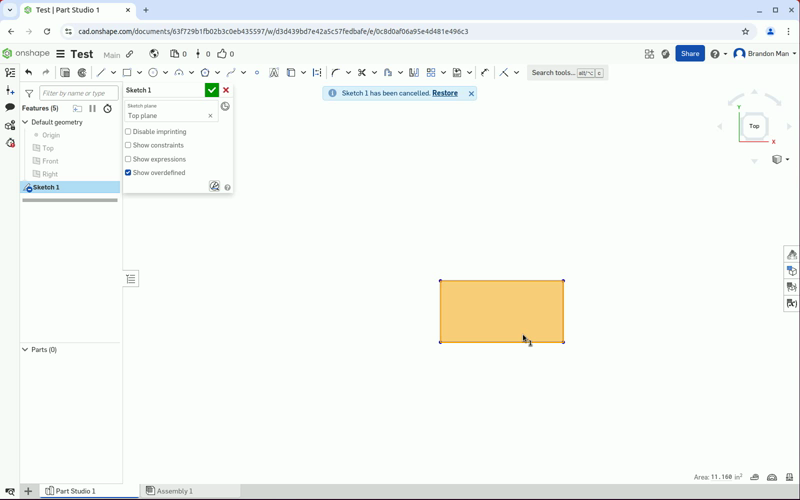
scroll(-6)
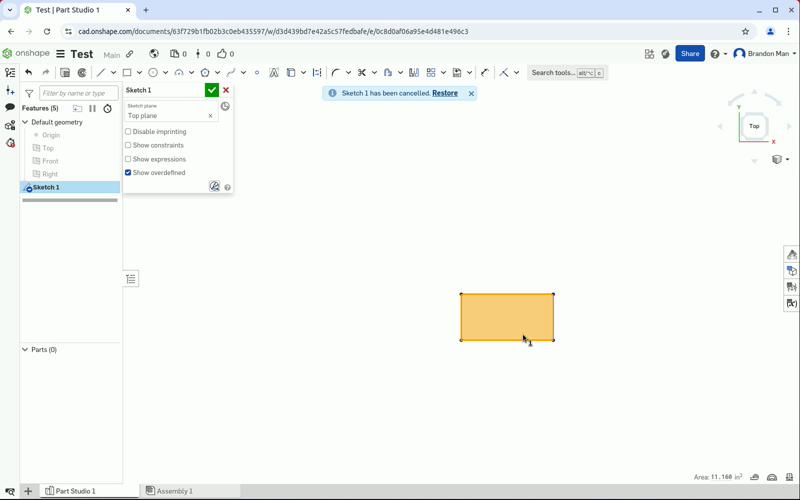
scroll(-6)
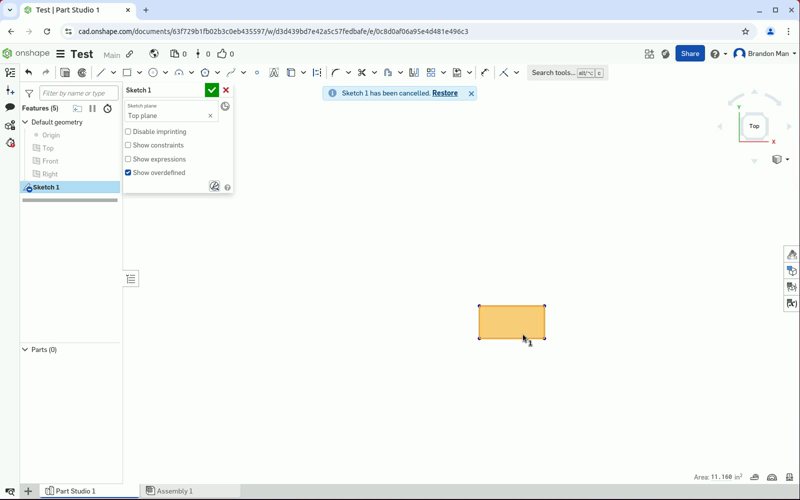
scroll(-6)
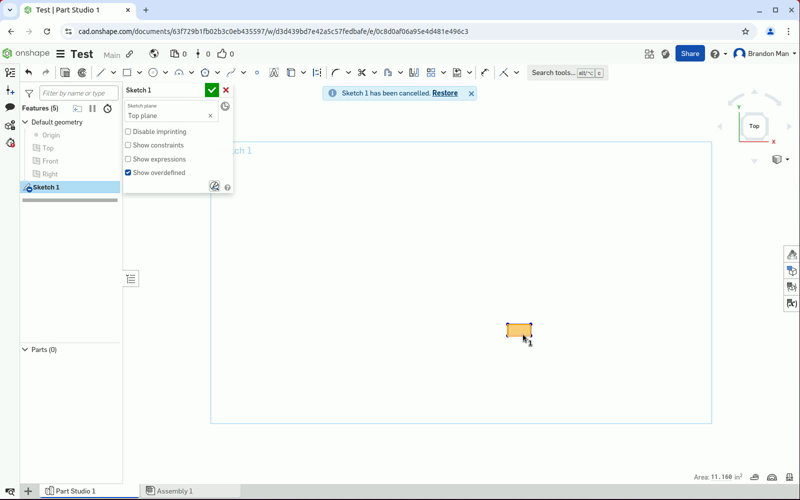
mouse_move(73, 352)
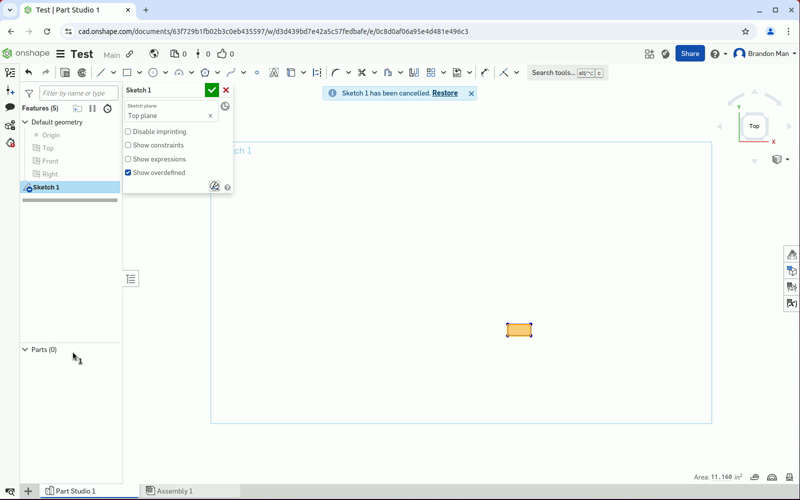
key(shift+y)
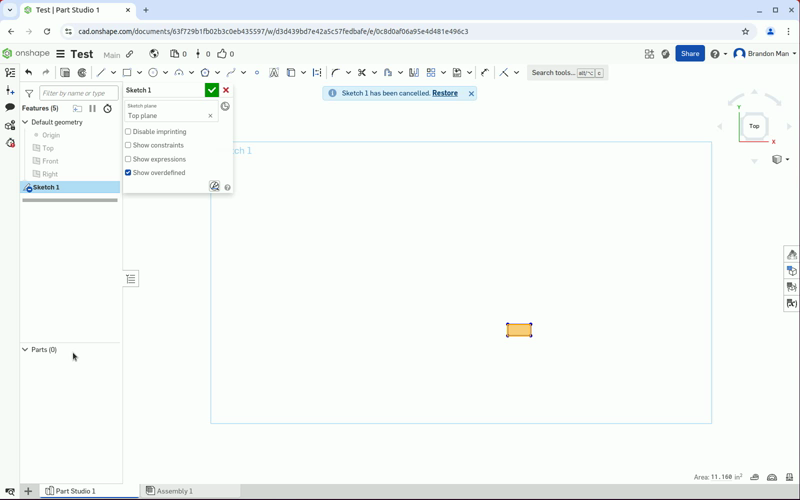
key(shift+e)
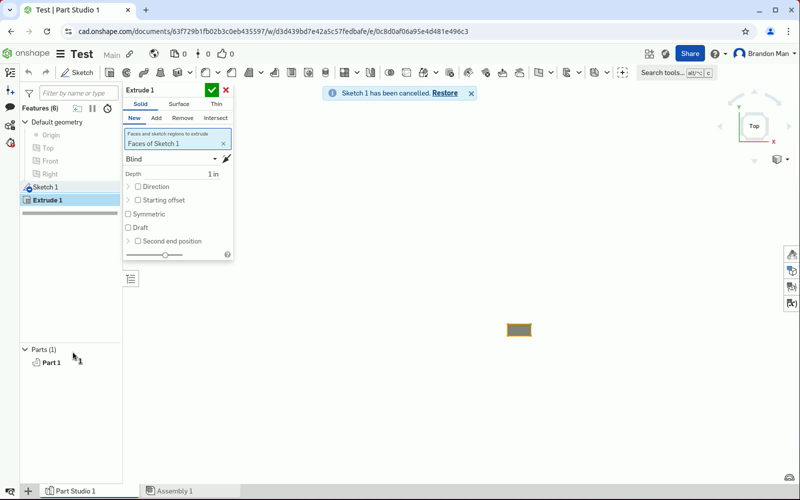
mouse_move(143, 106)
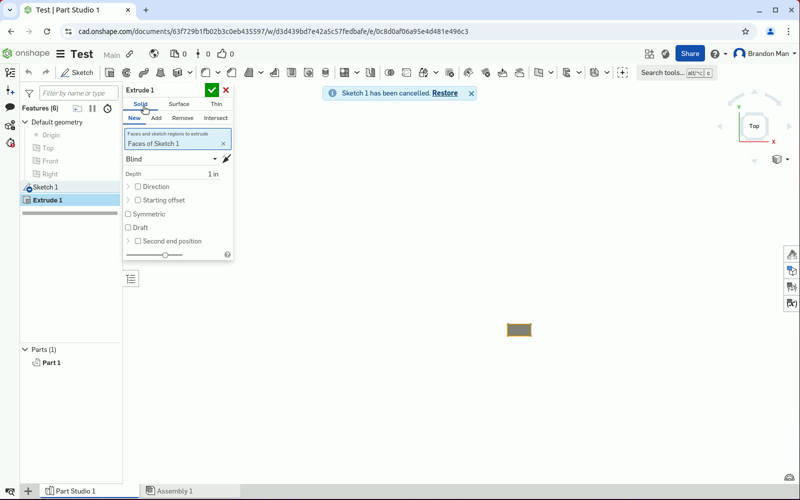
click(143, 106)
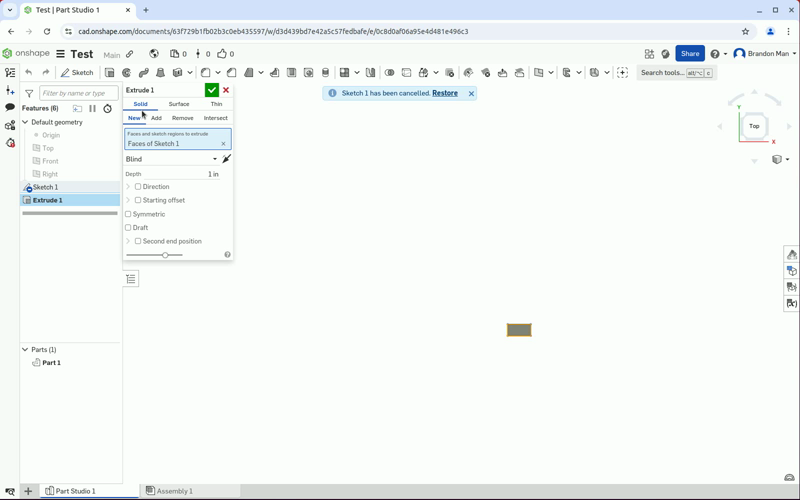
mouse_move(137, 120)
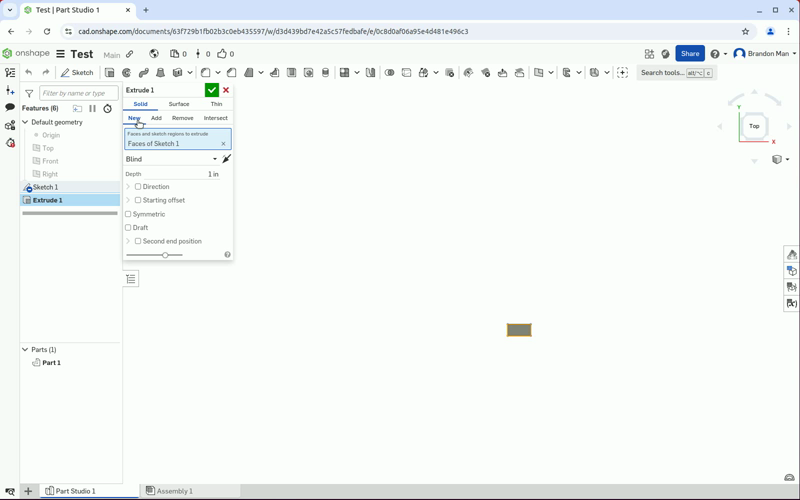
click(137, 120)
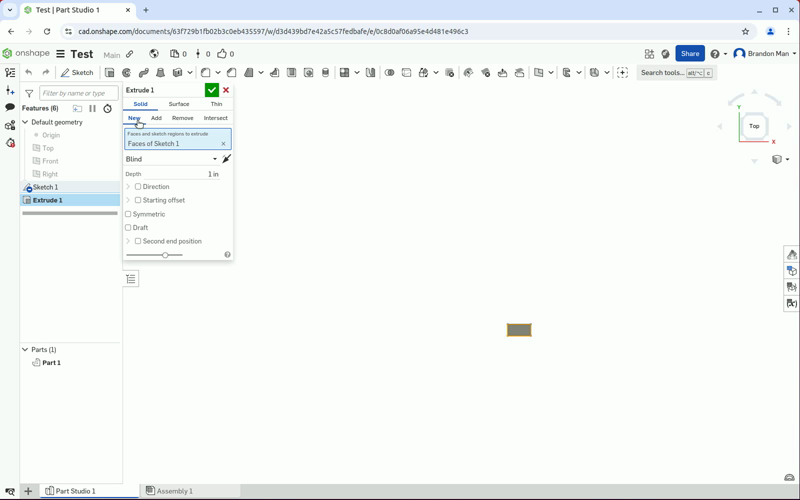
key(tab, 4)
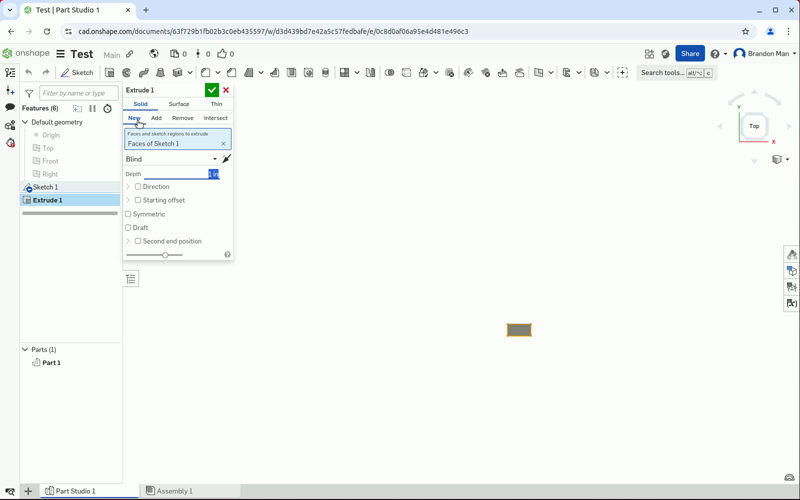
text(1.204)
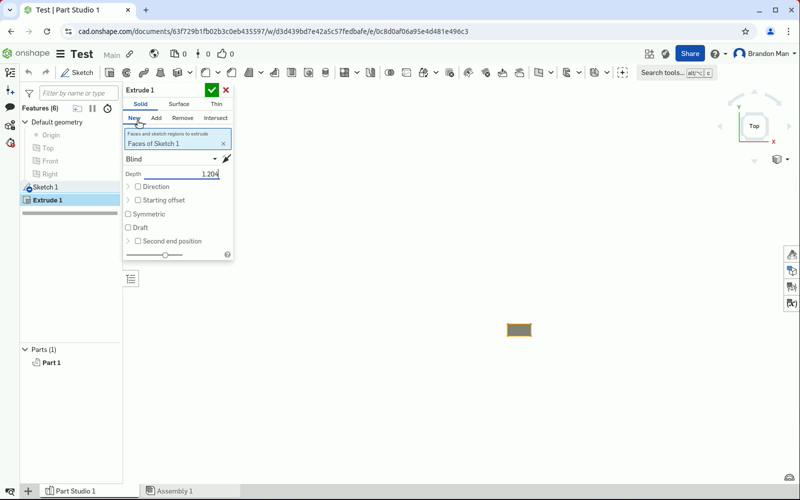
key(enter)
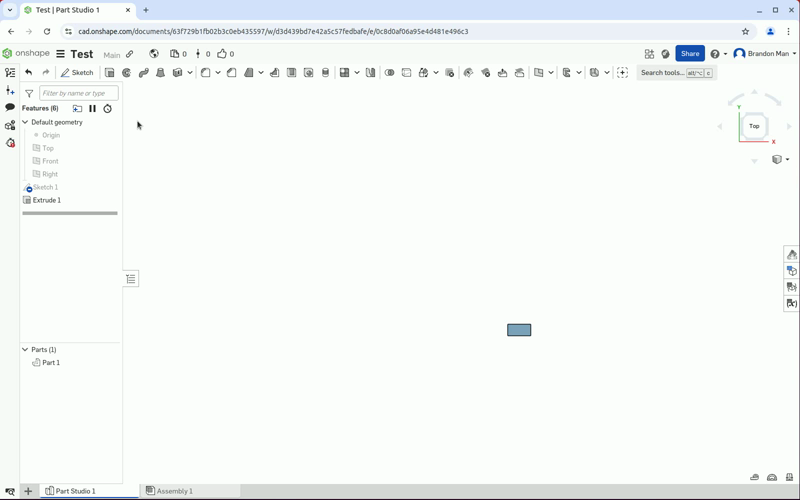
key(shift+h)
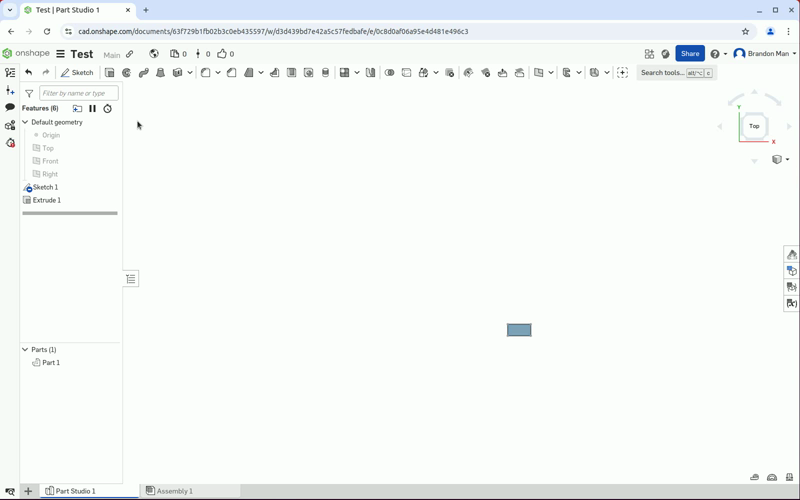
key(shift+h)
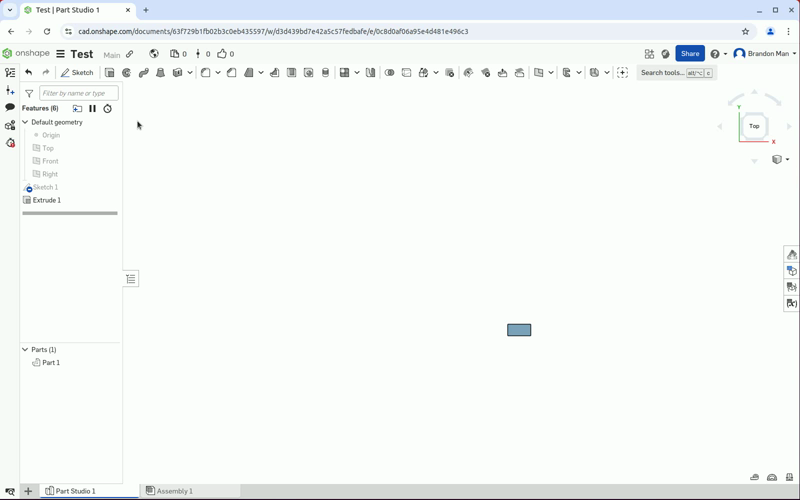
mouse_move(73, 189)
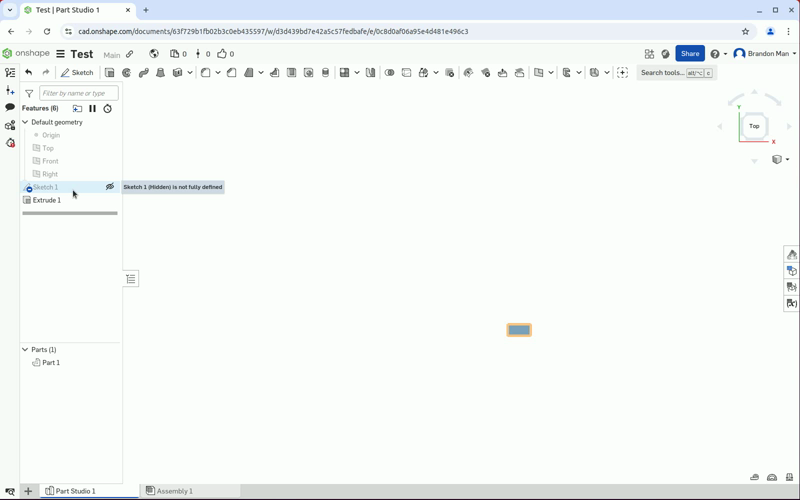
click(73, 189)
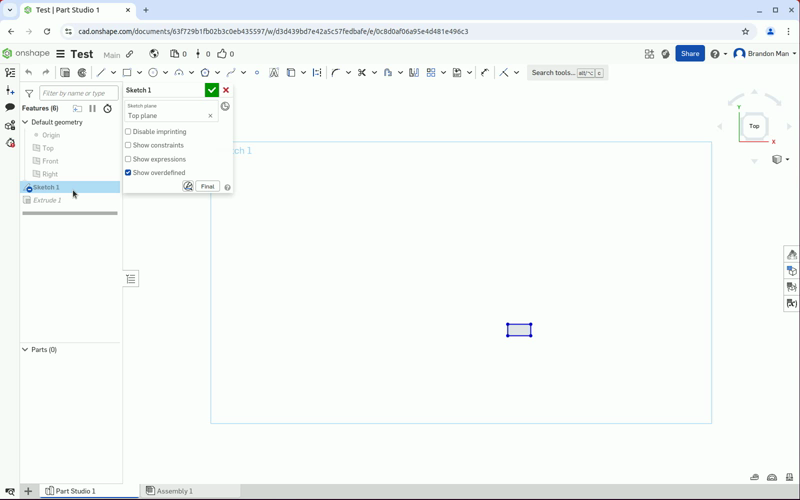
mouse_move(229, 92)
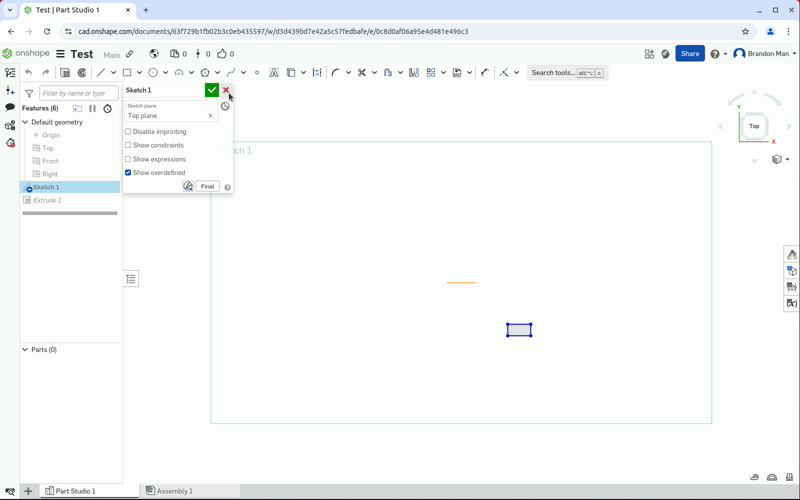
click(229, 92)
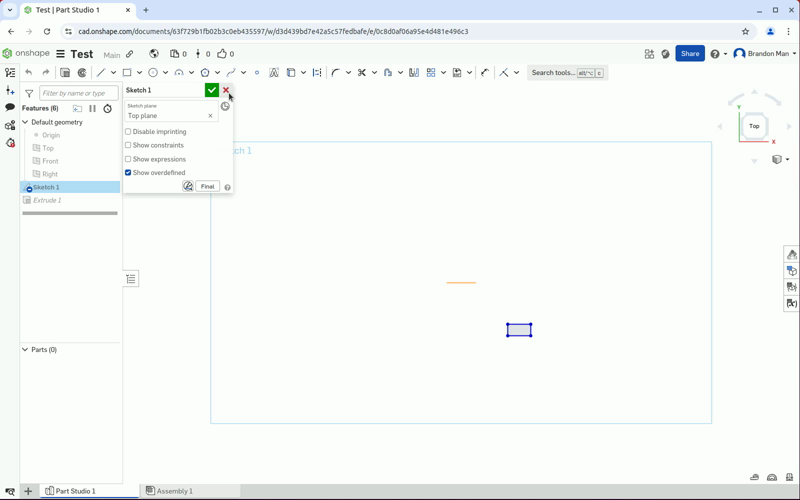
key(shift+s)
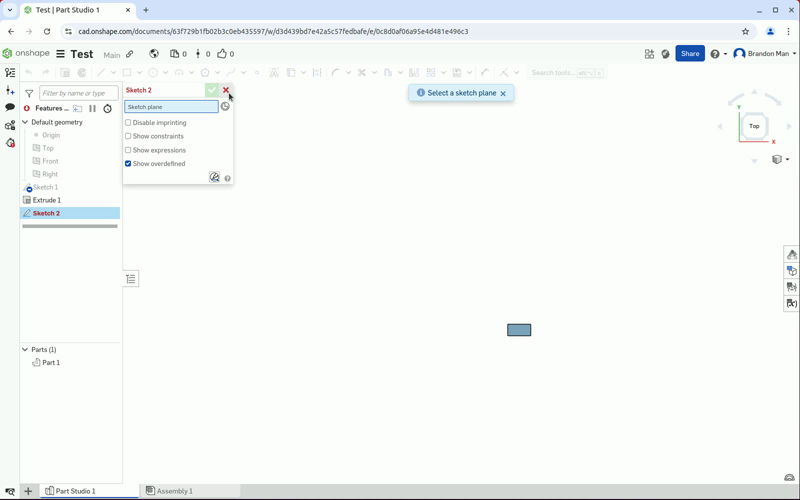
mouse_move(73, 150)
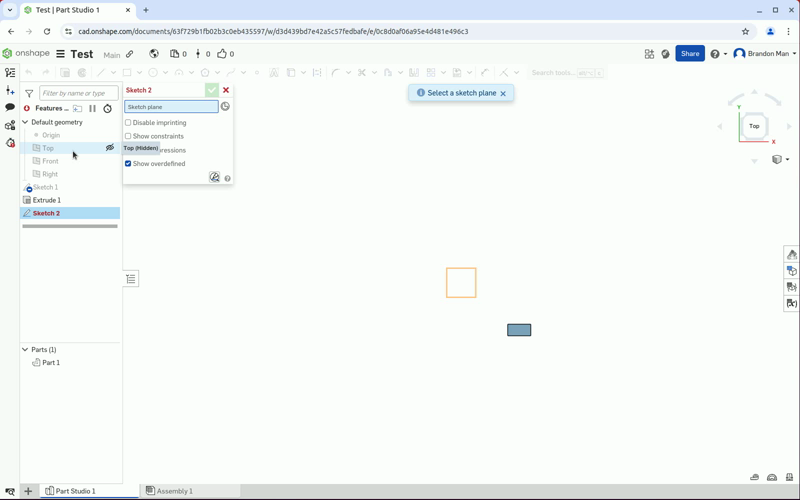
click(73, 150)
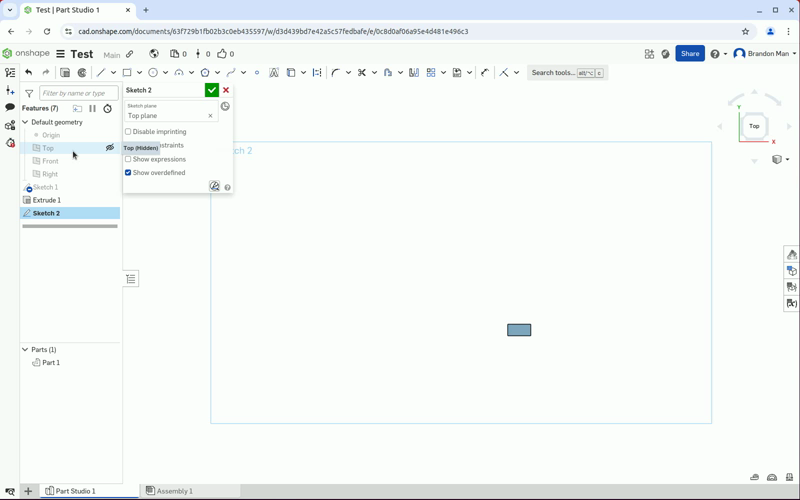
mouse_move(73, 352)
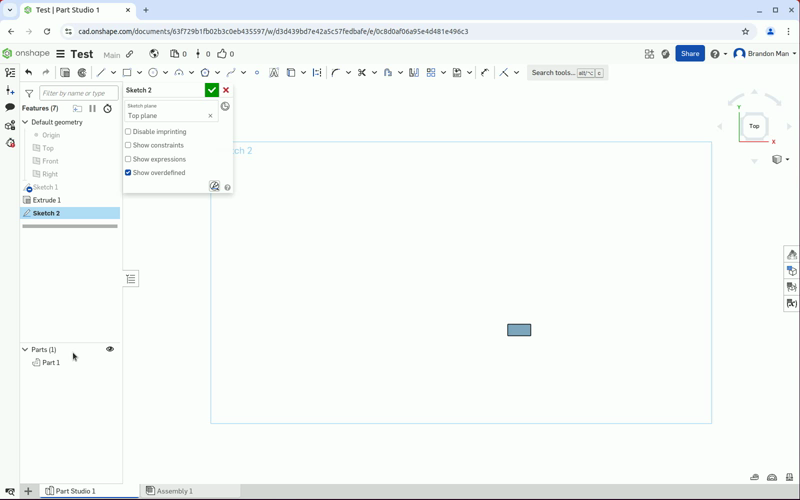
key(y)
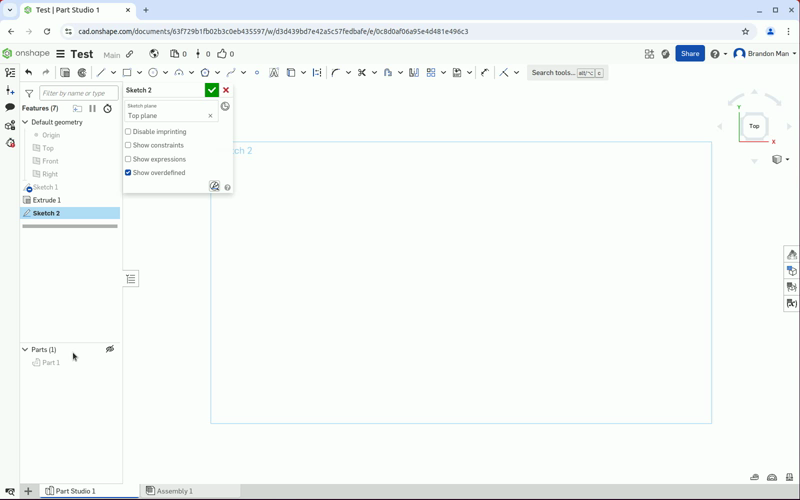
key(l)
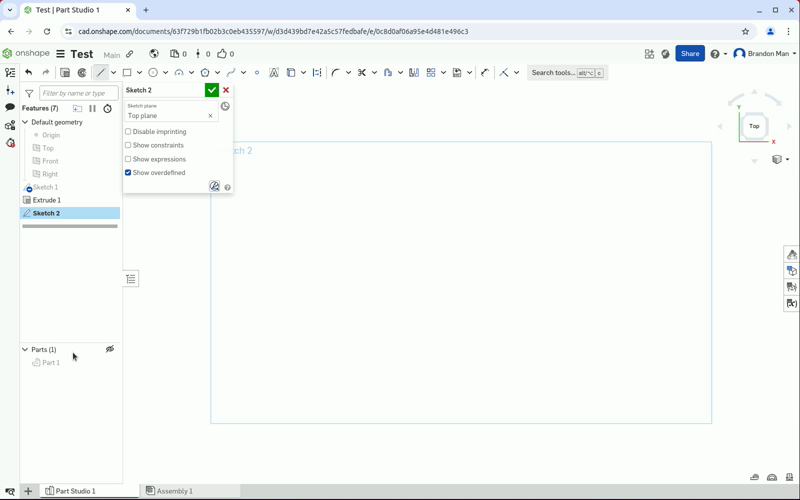
key_down(shift)
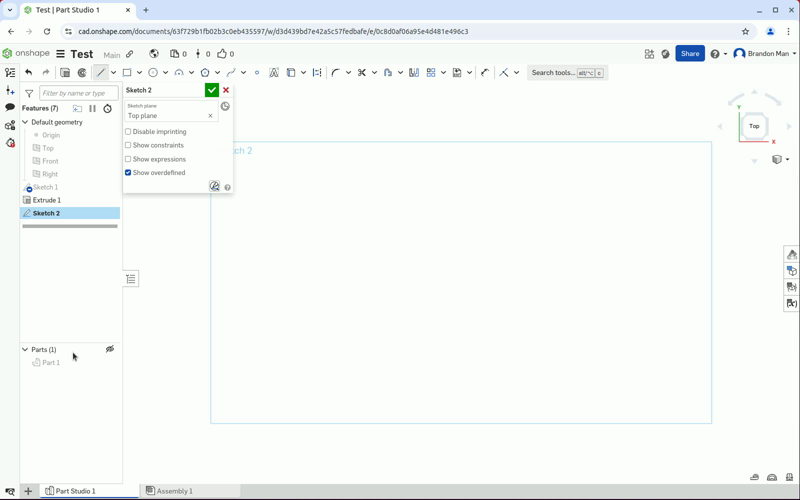
mouse_move(551, 335)
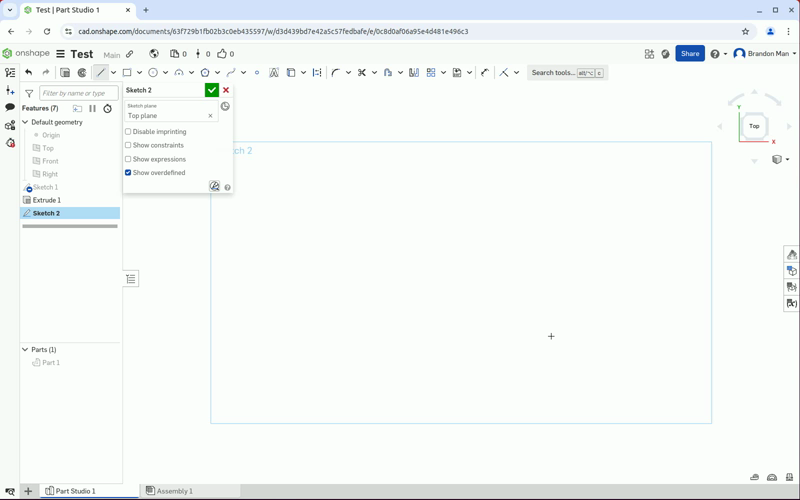
click(551, 335)
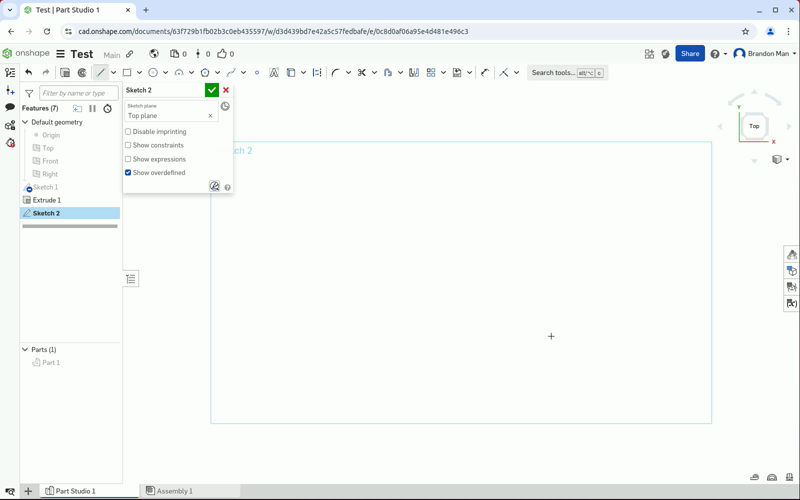
key_up(shift)
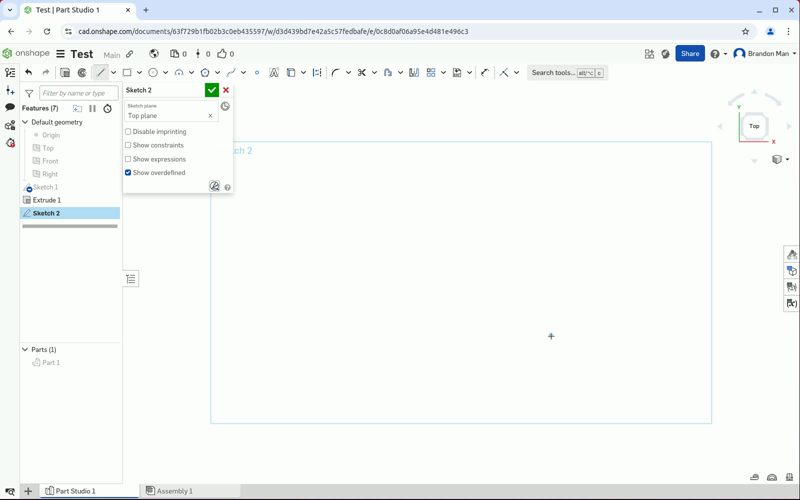
key_down(shift)
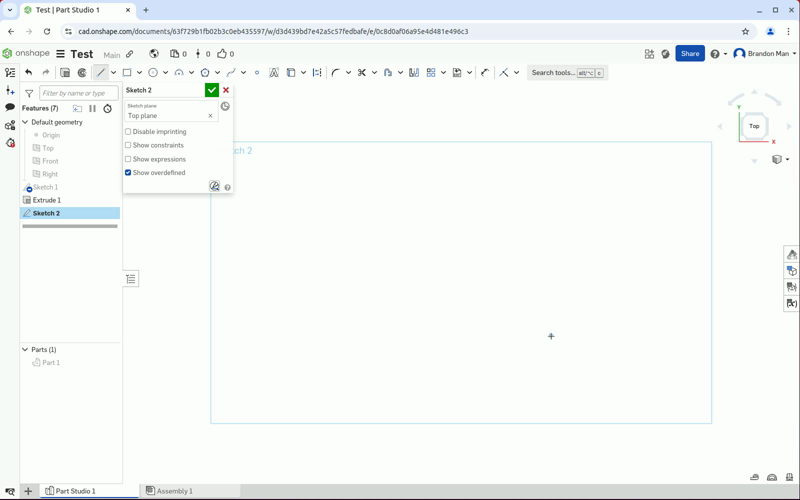
mouse_move(581, 335)
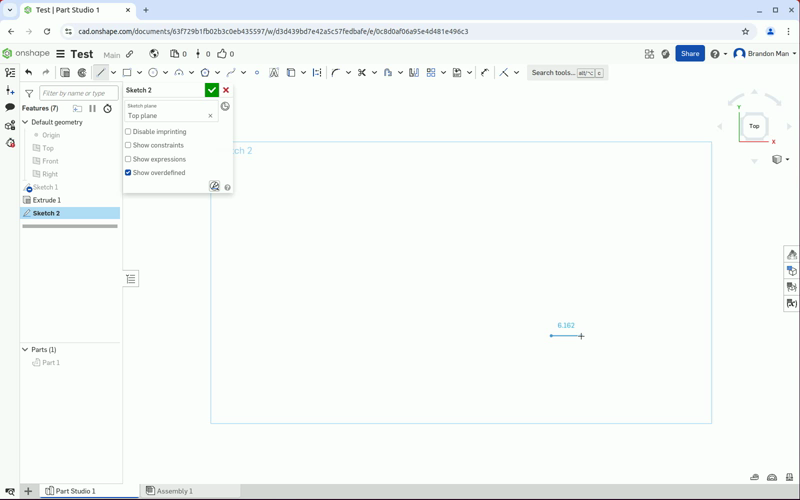
mouse_move(574, 335)
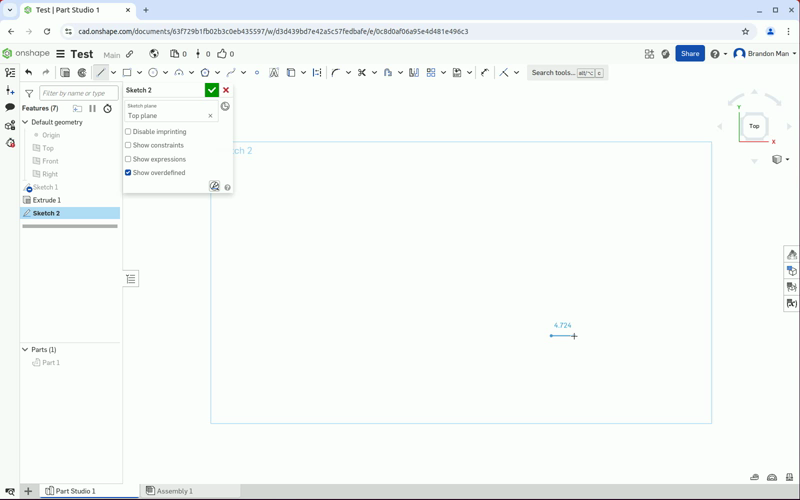
click(574, 335)
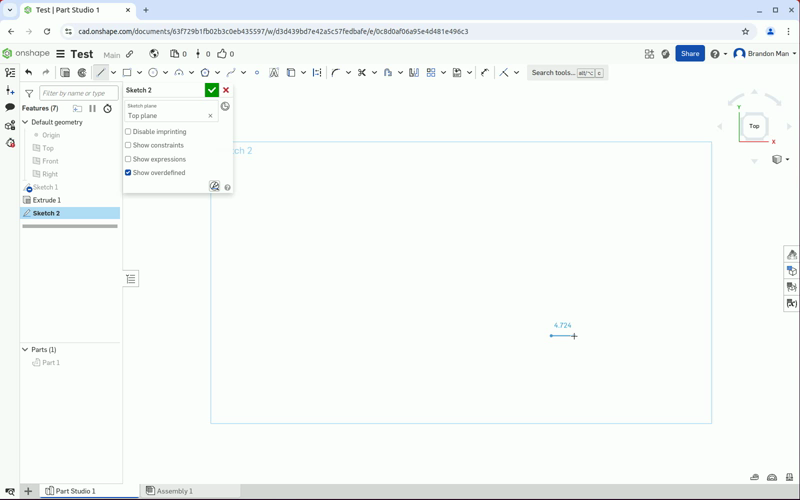
key_up(shift)
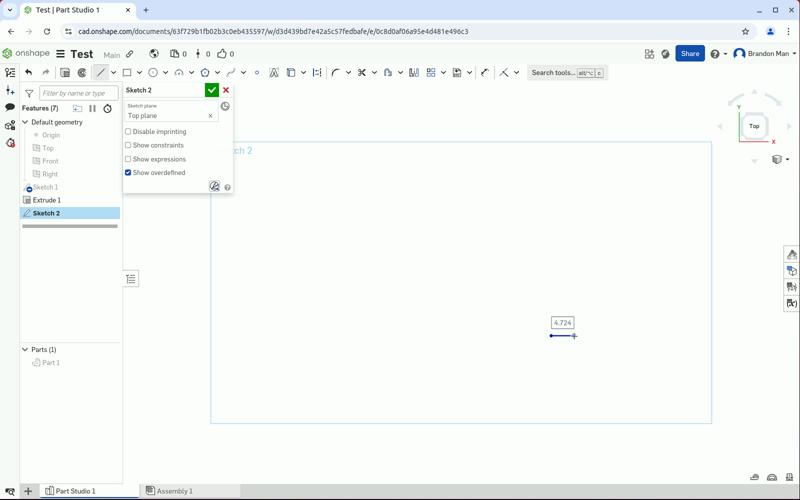
key_down(shift)
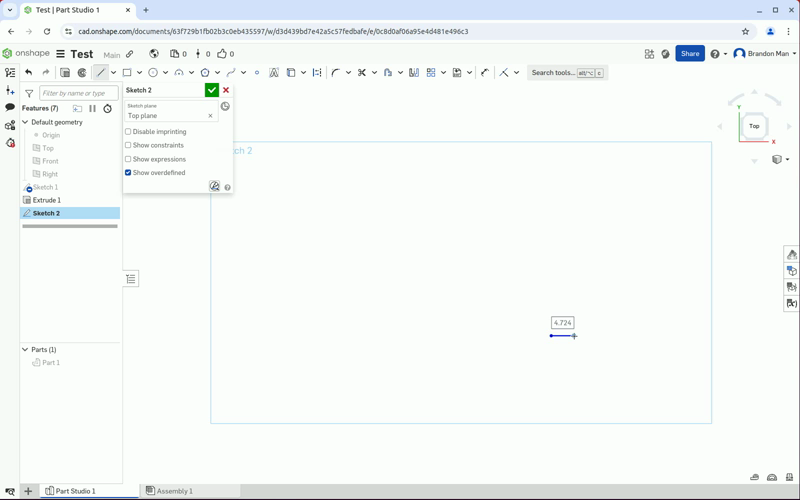
mouse_move(589, 335)
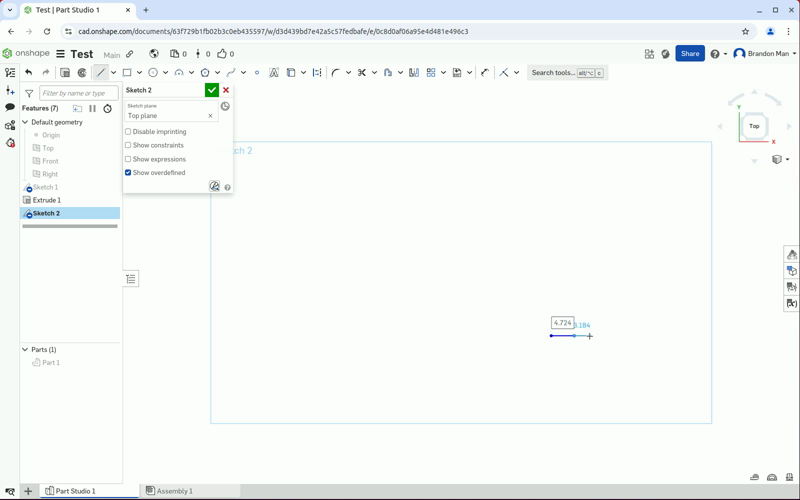
mouse_move(574, 324)
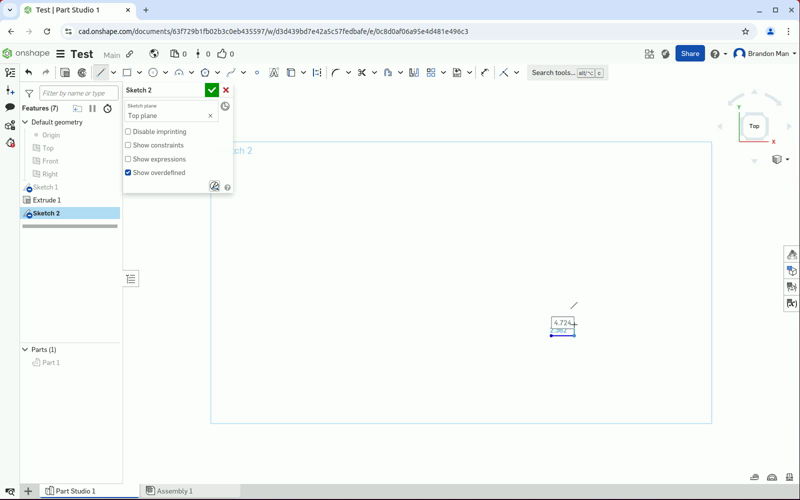
click(574, 324)
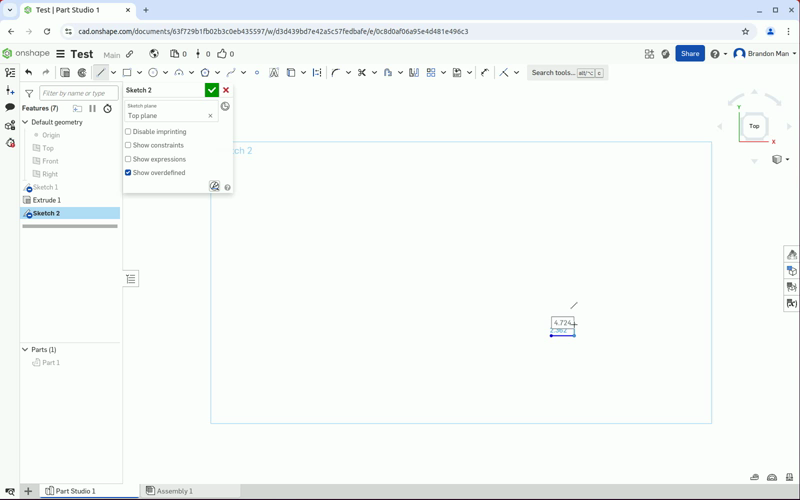
key_up(shift)
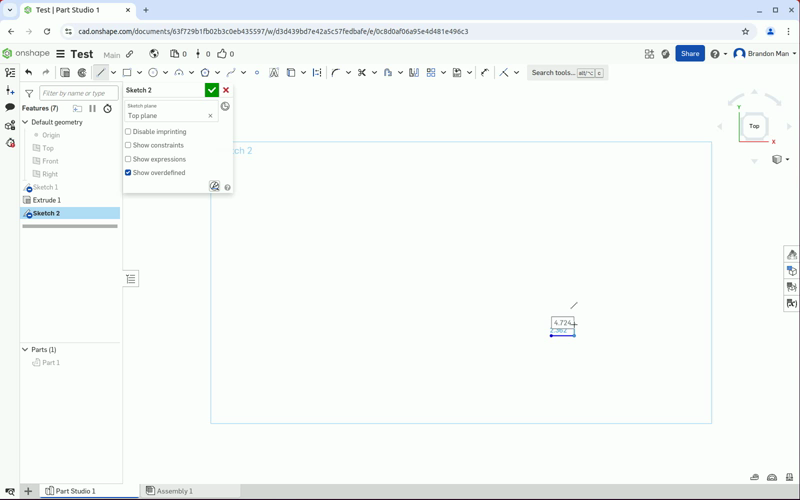
key_down(shift)
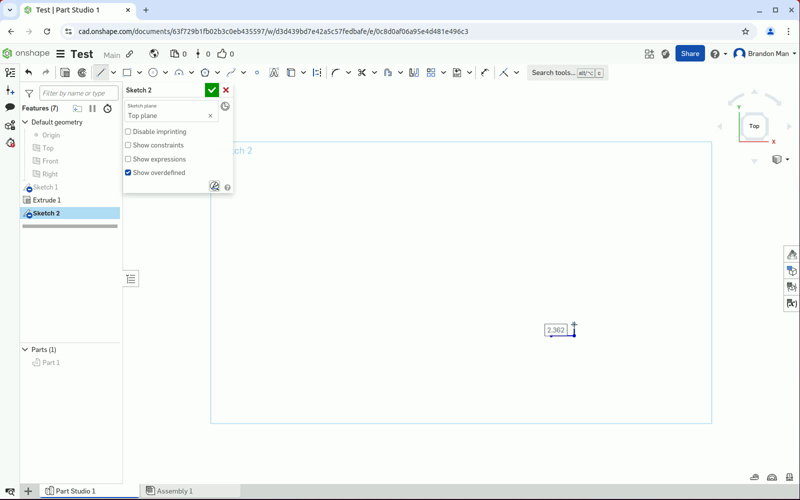
mouse_move(589, 324)
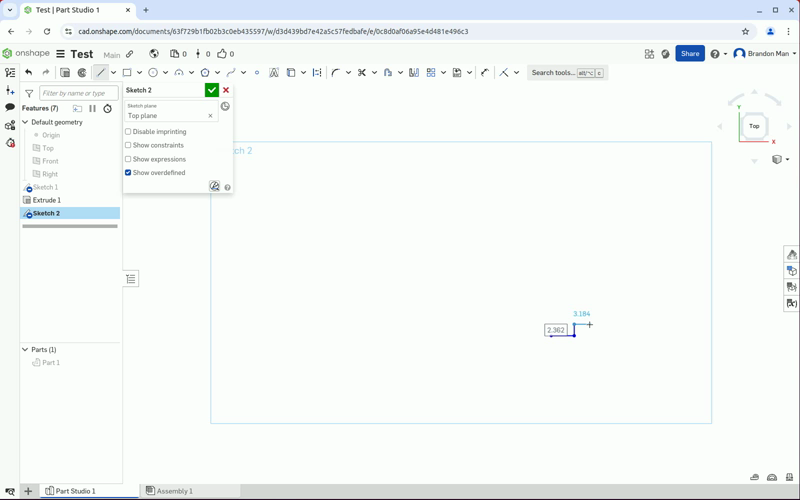
mouse_move(551, 324)
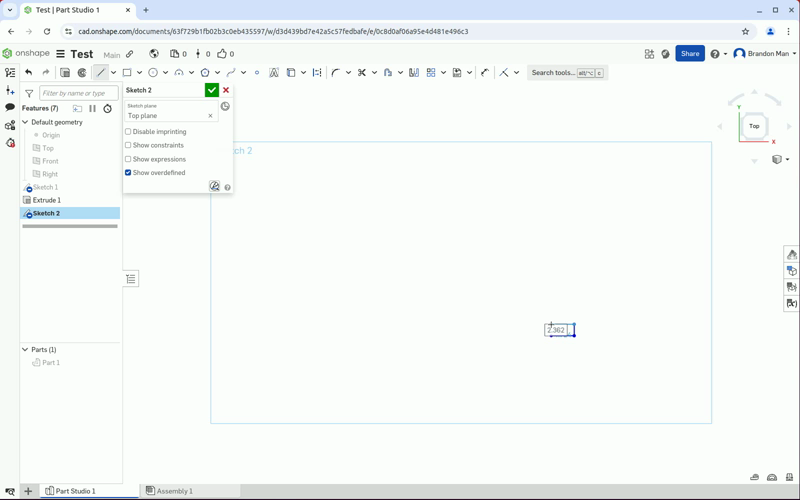
click(551, 324)
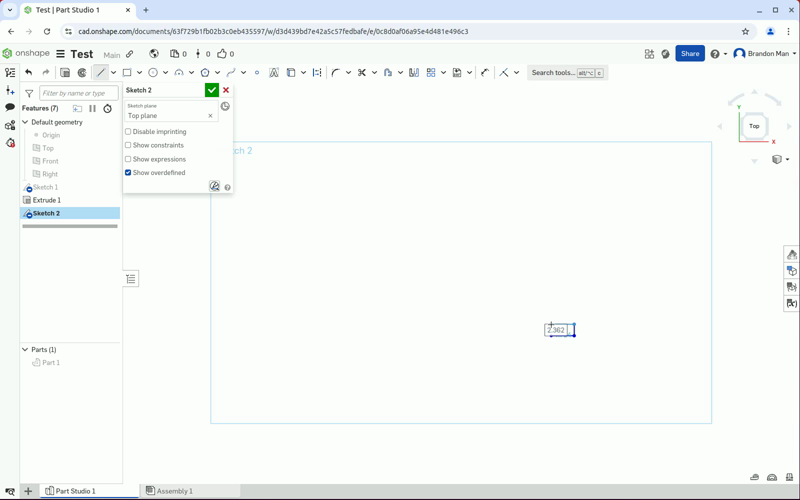
key_up(shift)
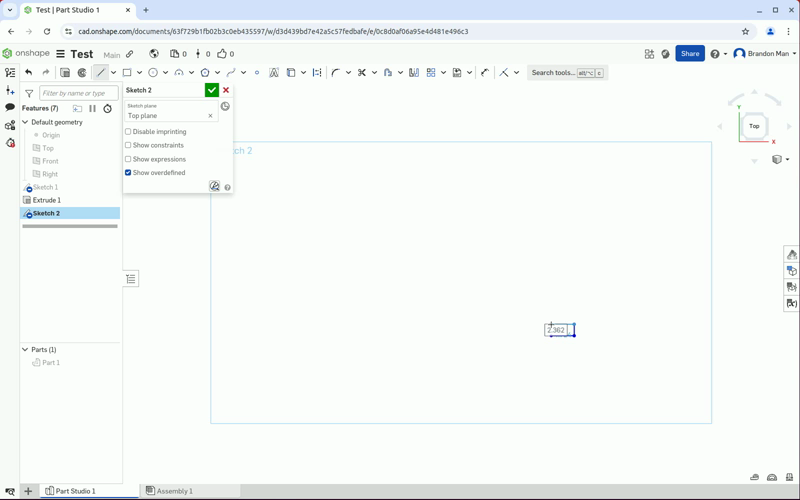
mouse_move(581, 324)
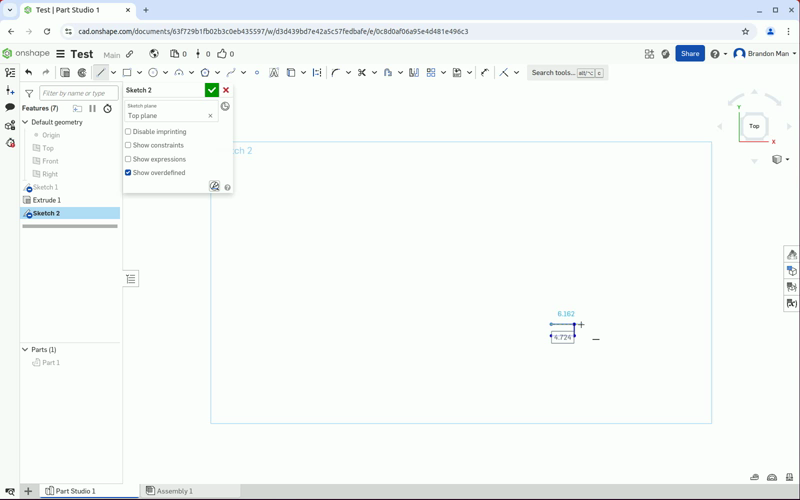
key_down(shift)
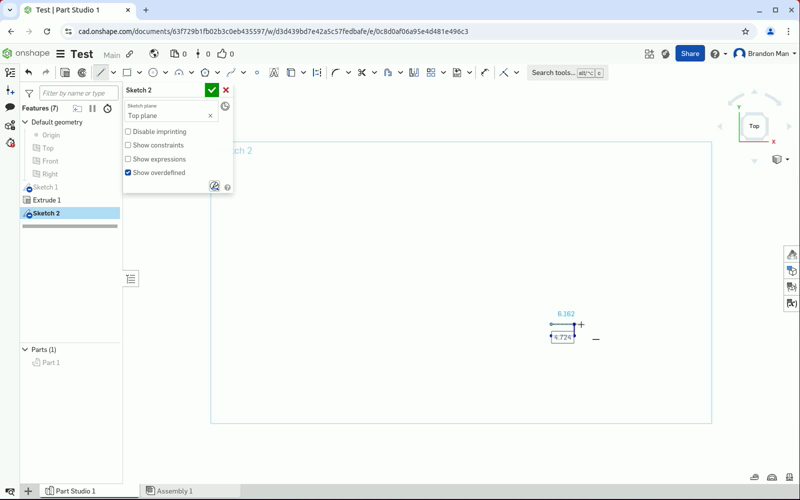
mouse_move(551, 335)
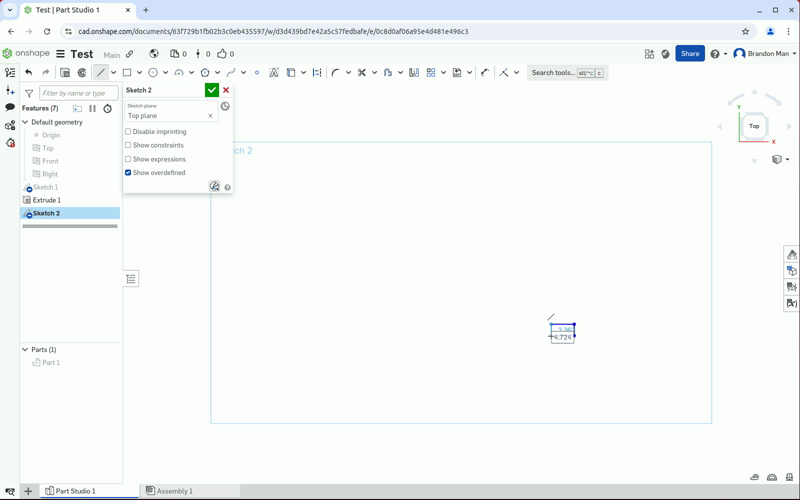
key_up(shift)
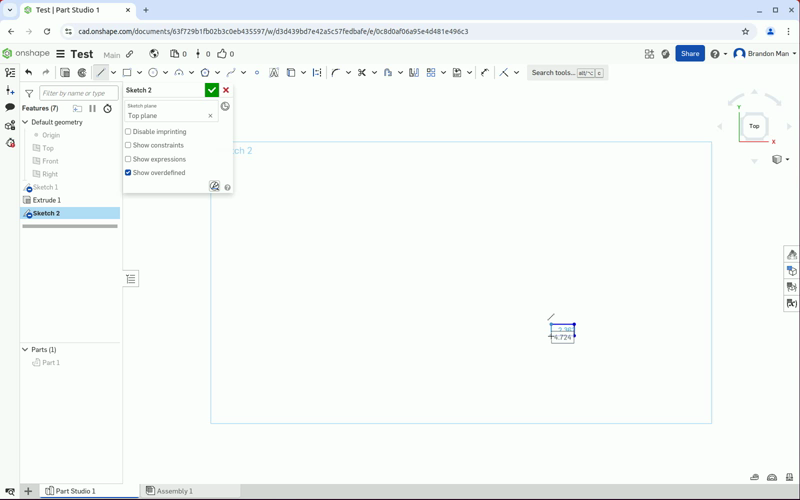
click(551, 335)
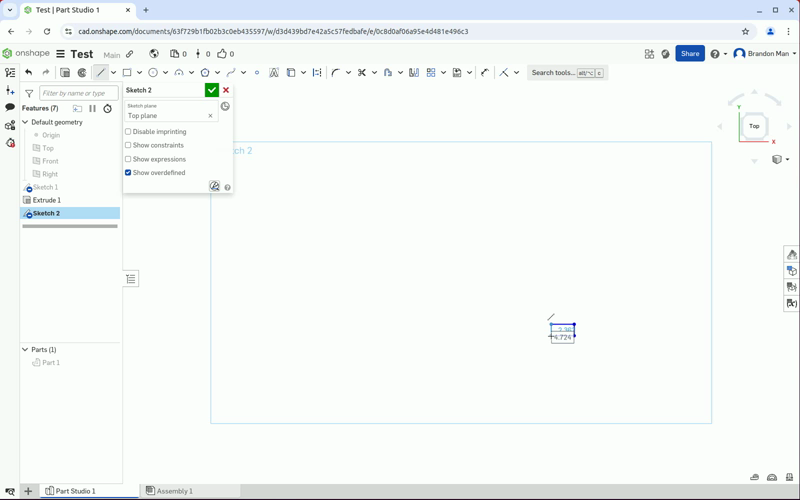
key(esc)
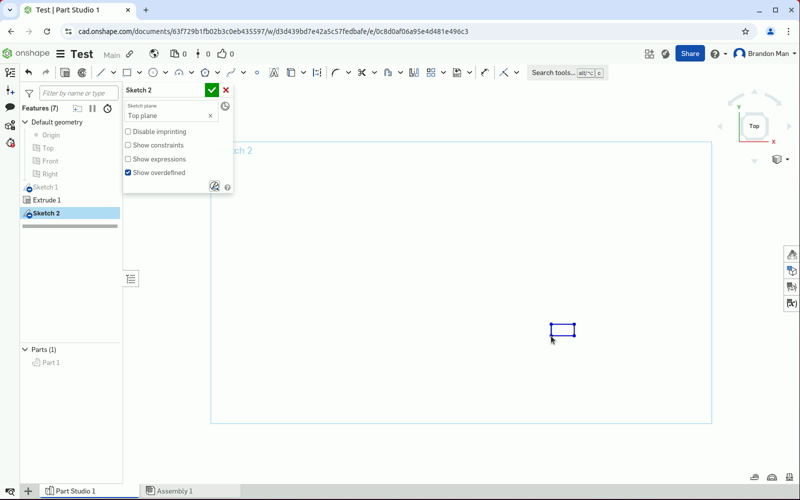
mouse_move(552, 335)
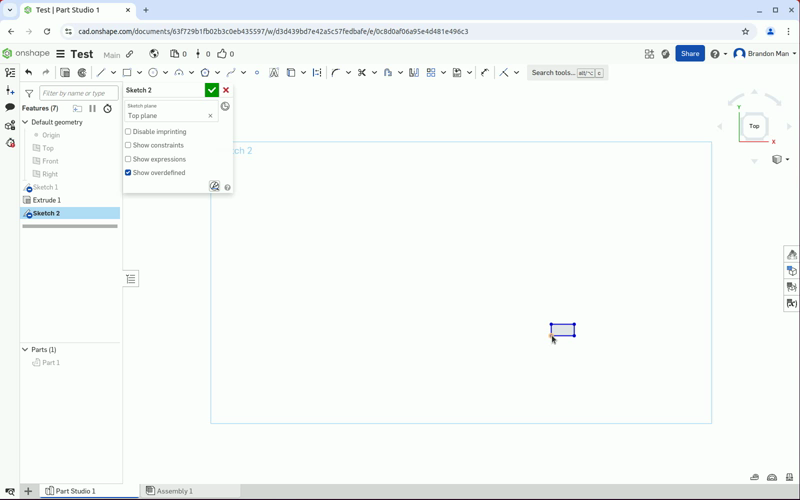
scroll(6)
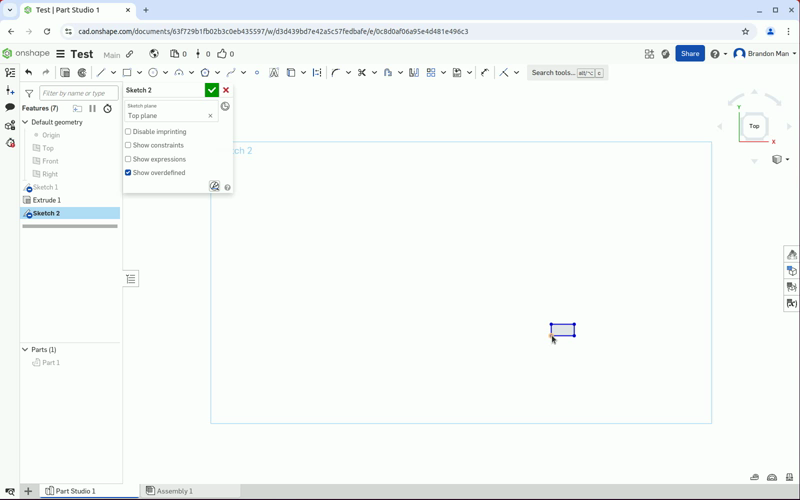
scroll(6)
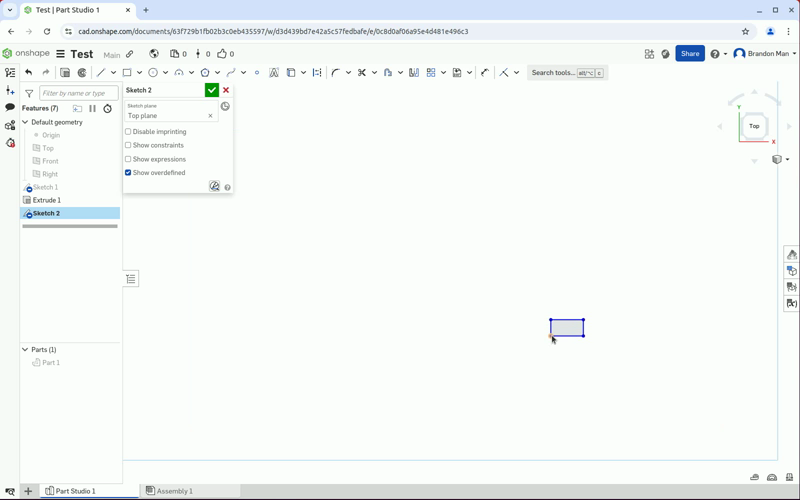
scroll(6)
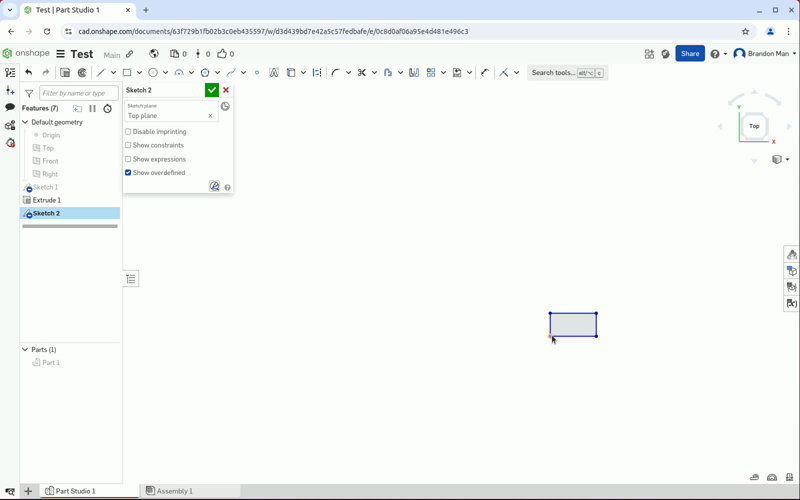
scroll(6)
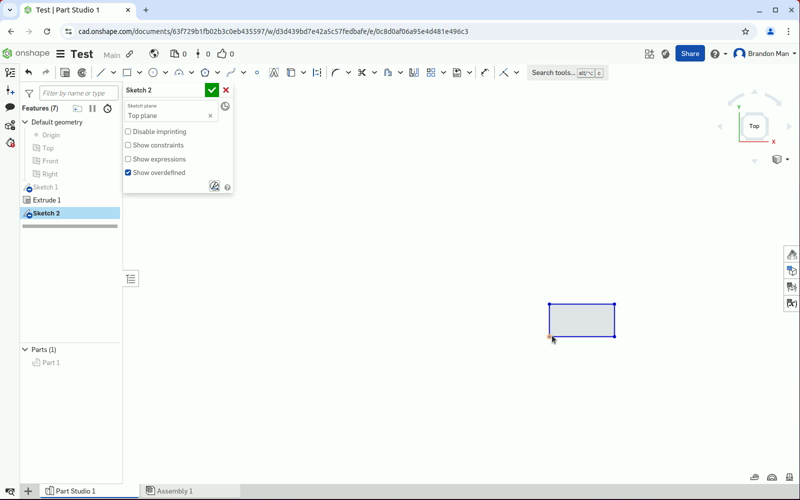
scroll(6)
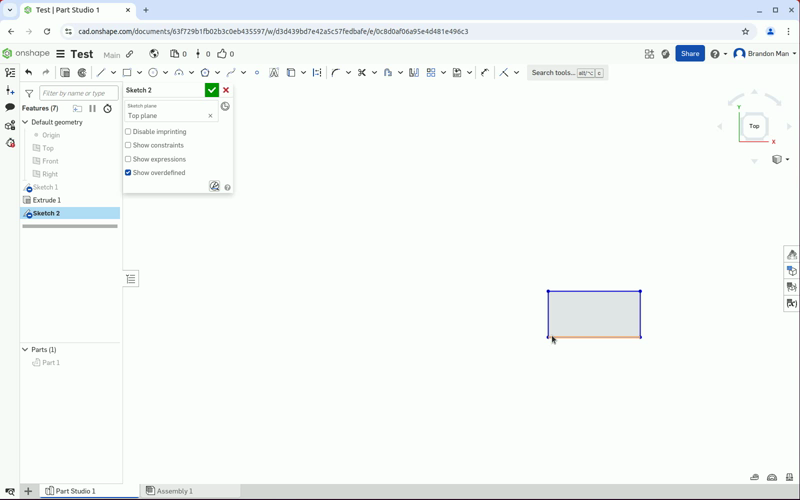
scroll(6)
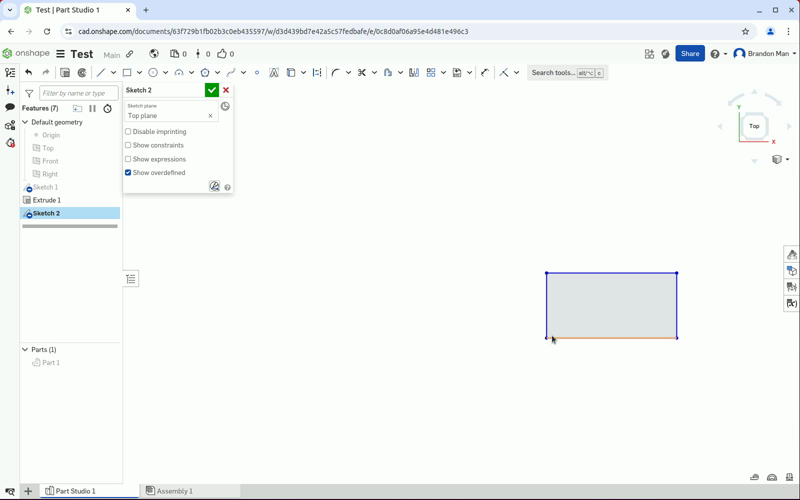
scroll(6)
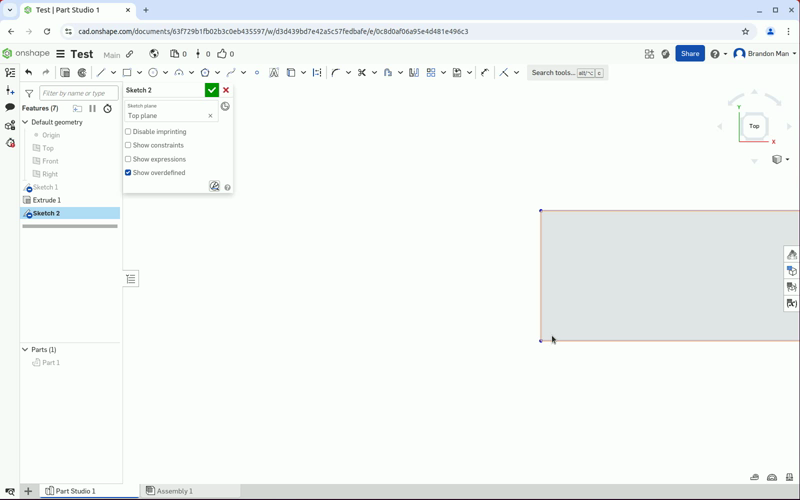
click(552, 335)
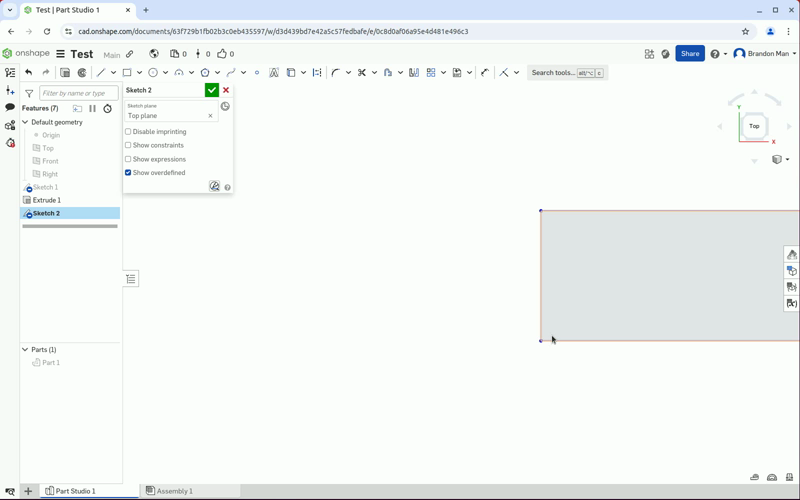
scroll(-6)
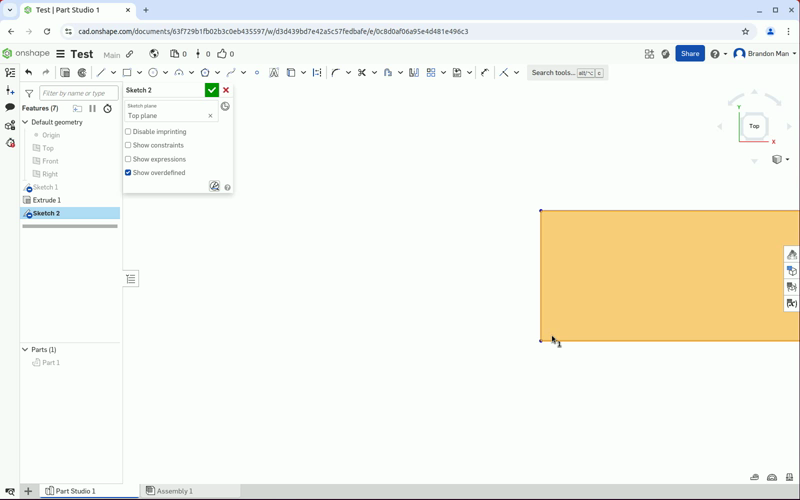
scroll(-6)
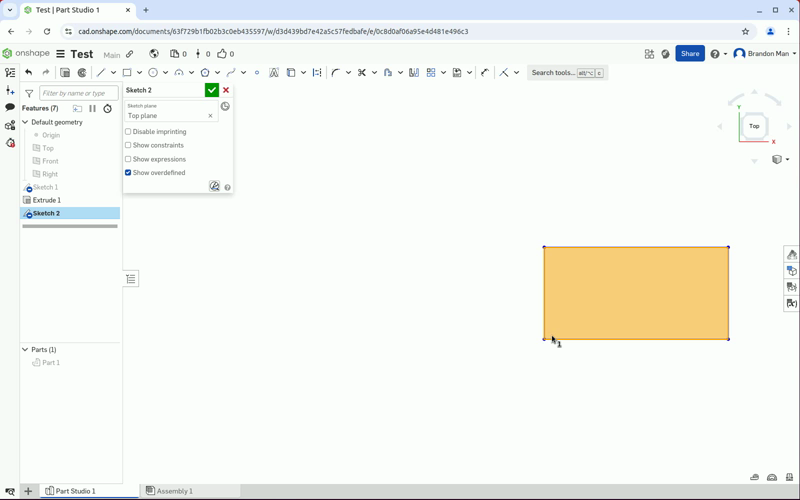
scroll(-6)
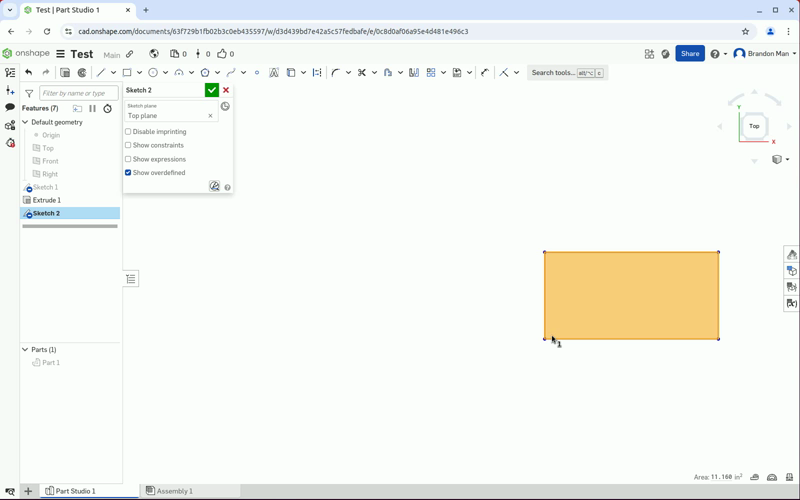
scroll(-6)
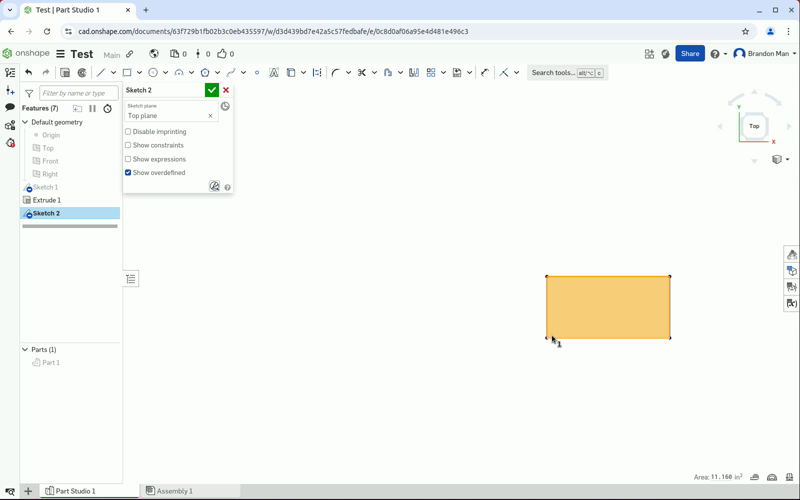
scroll(-6)
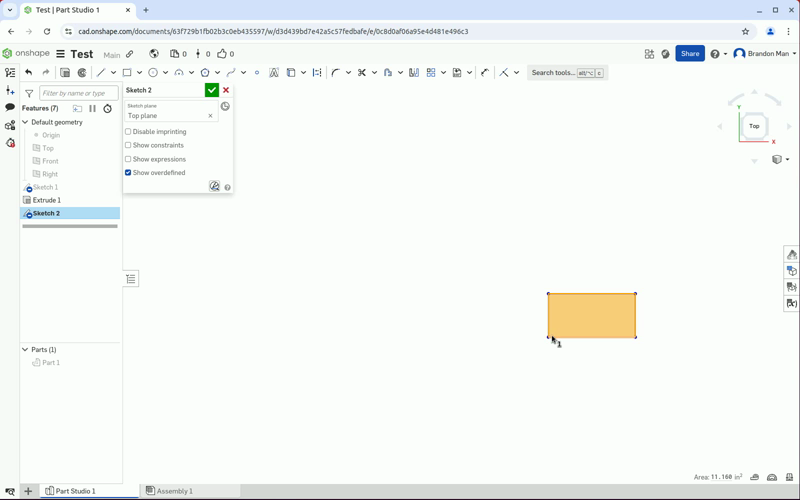
scroll(-6)
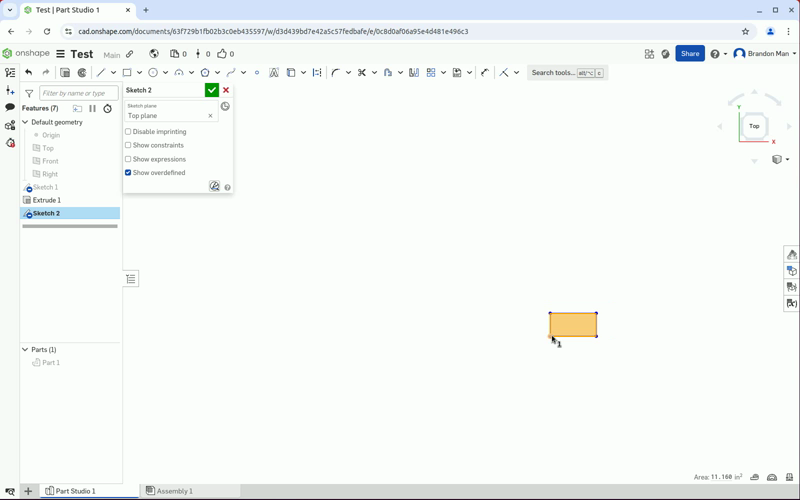
scroll(-6)
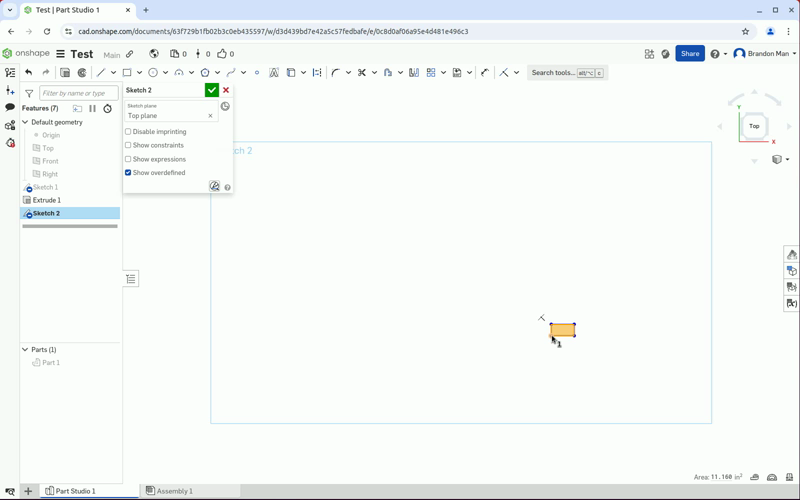
mouse_move(73, 352)
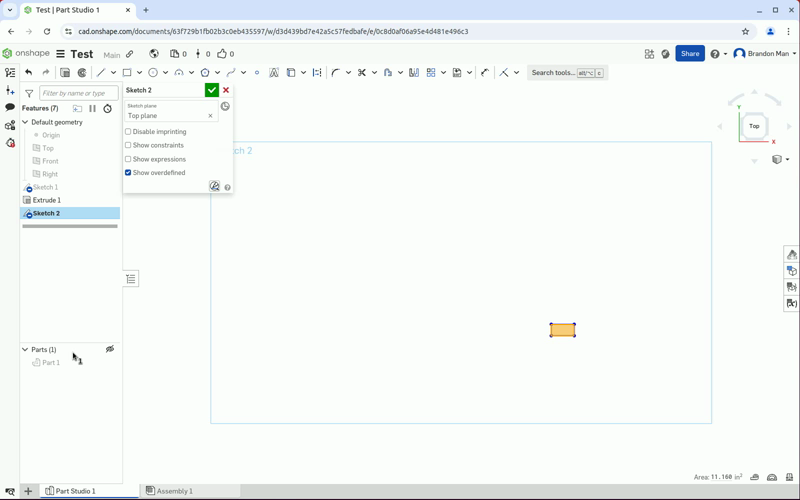
key(shift+y)
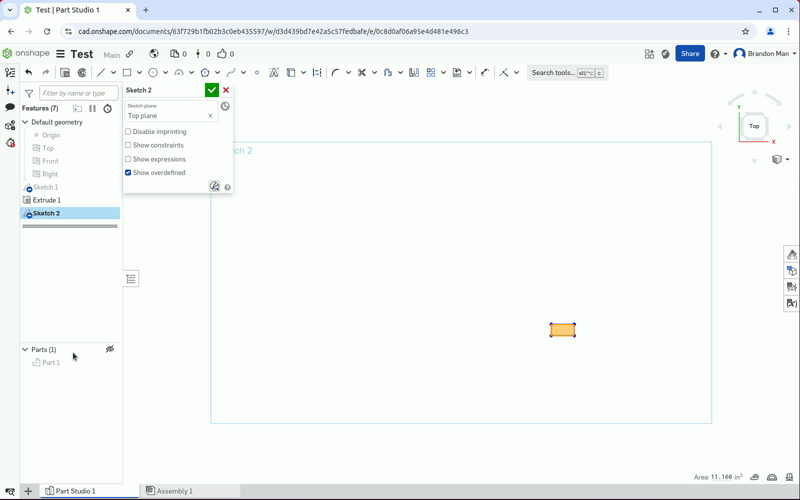
key(shift+e)
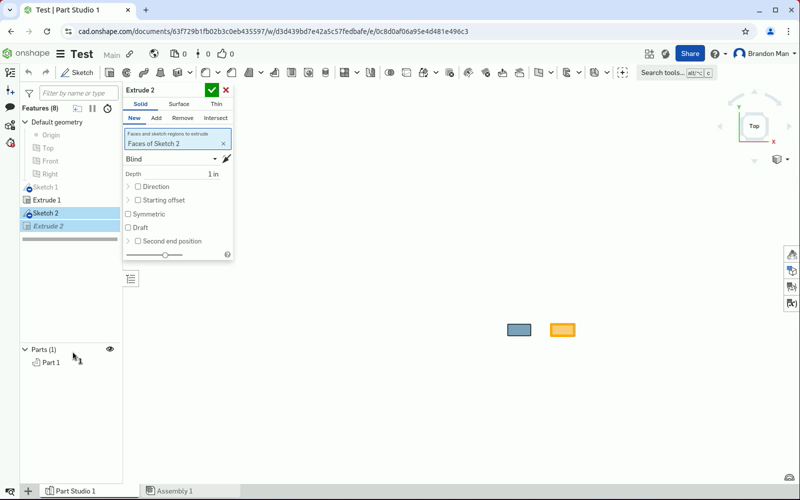
mouse_move(143, 106)
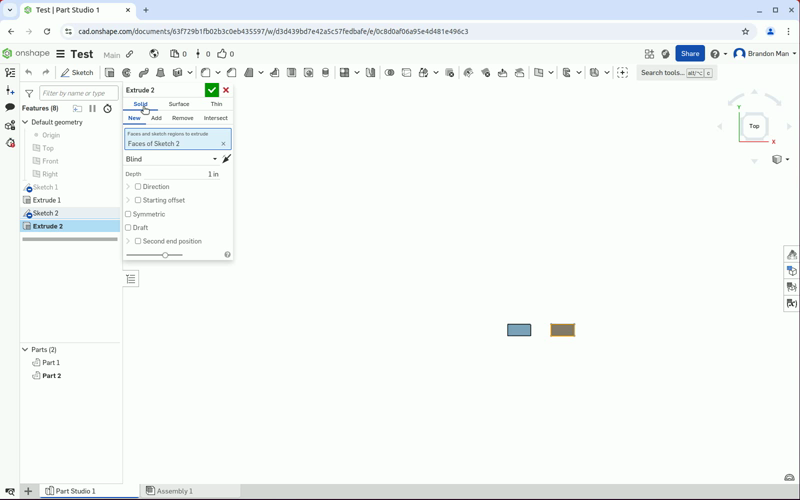
click(143, 106)
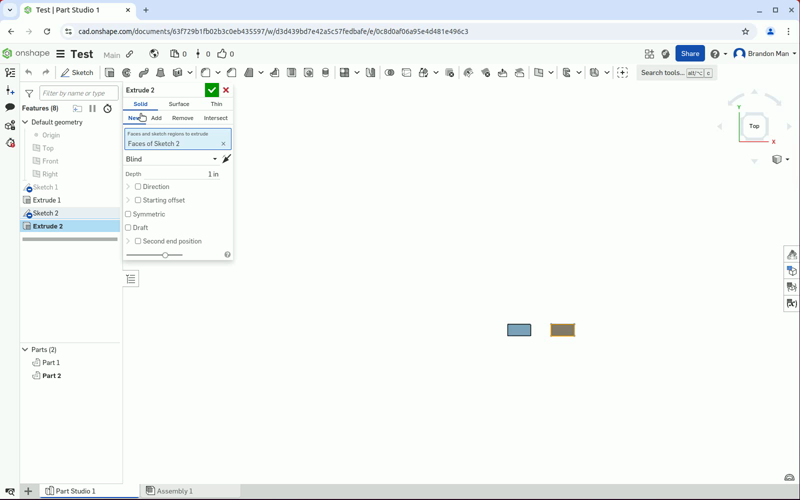
mouse_move(137, 120)
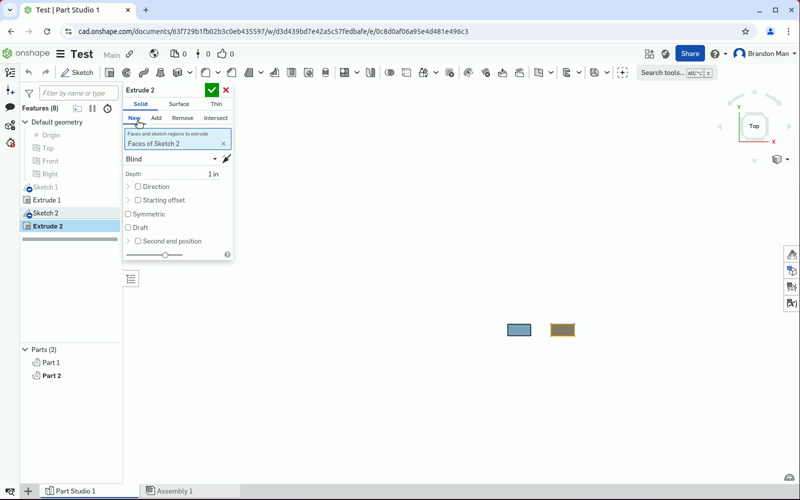
click(137, 120)
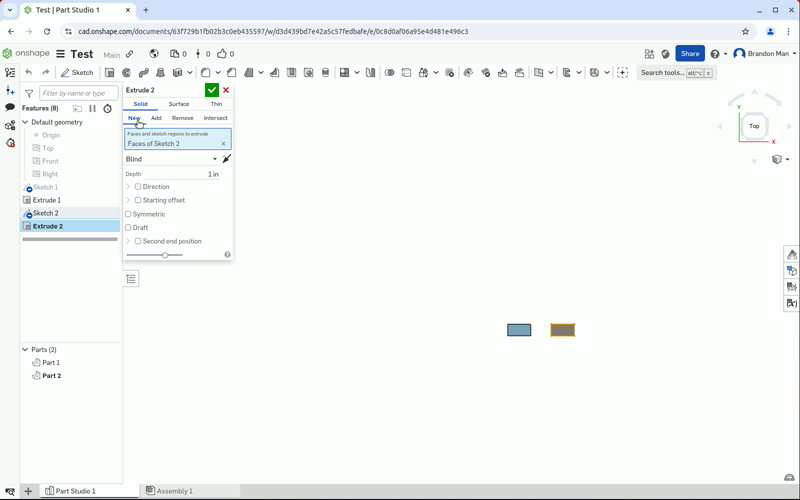
key(tab, 4)
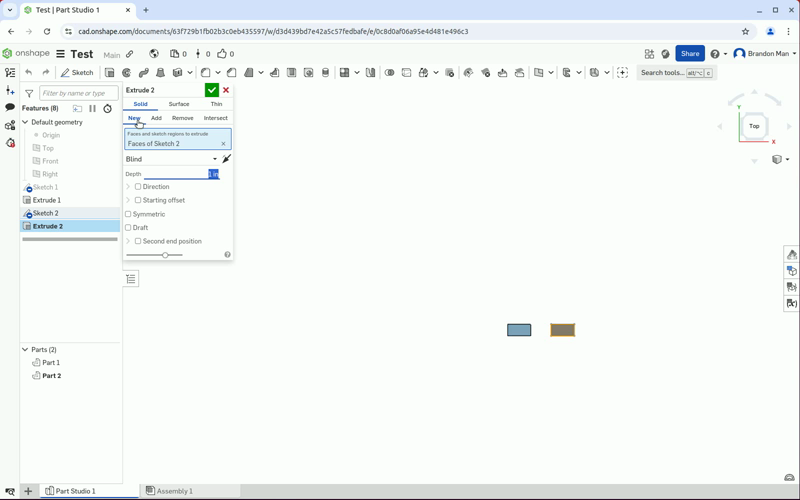
text(1.204)
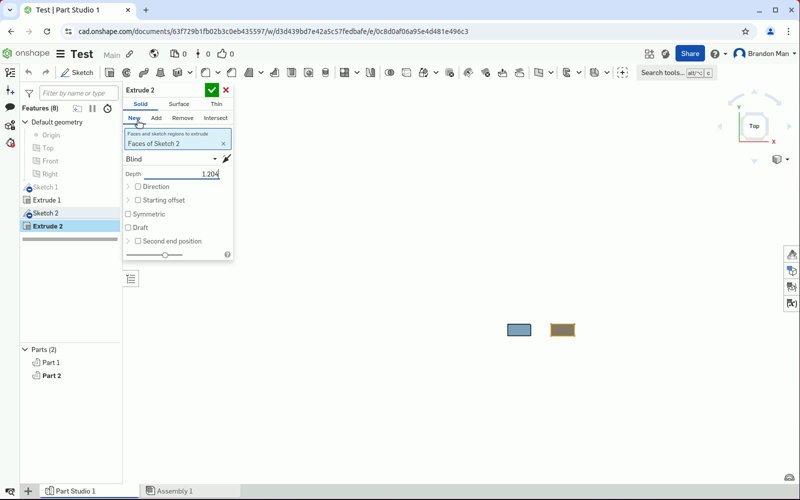
key(enter)
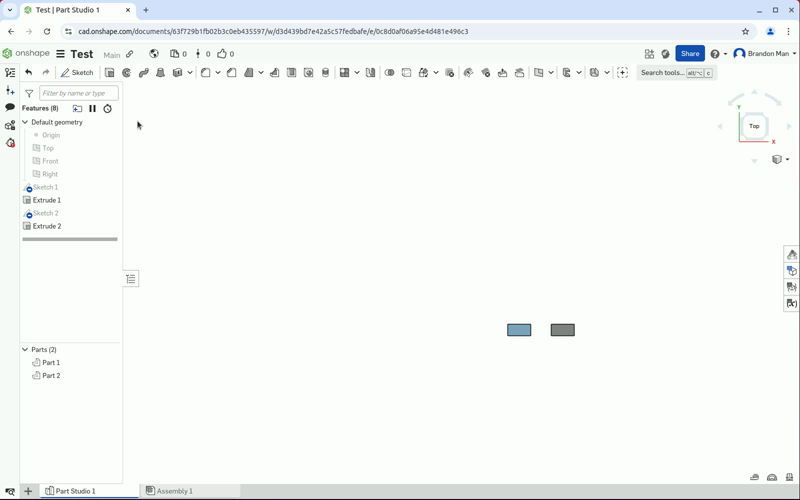
key(shift+h)
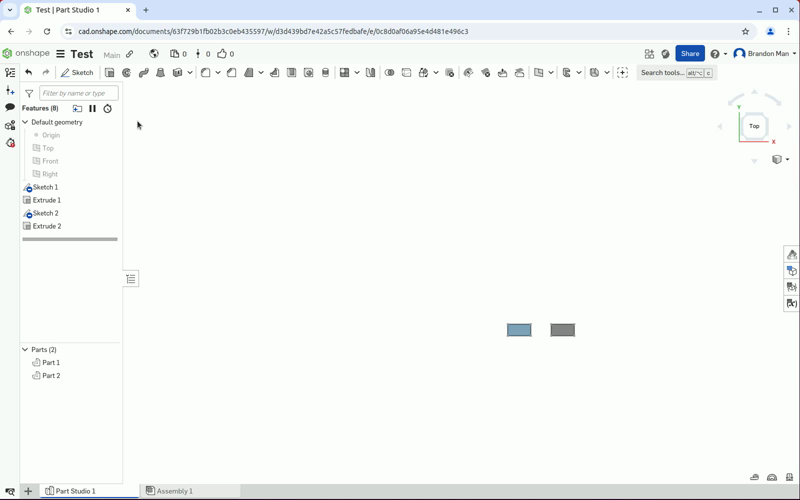
key(shift+h)
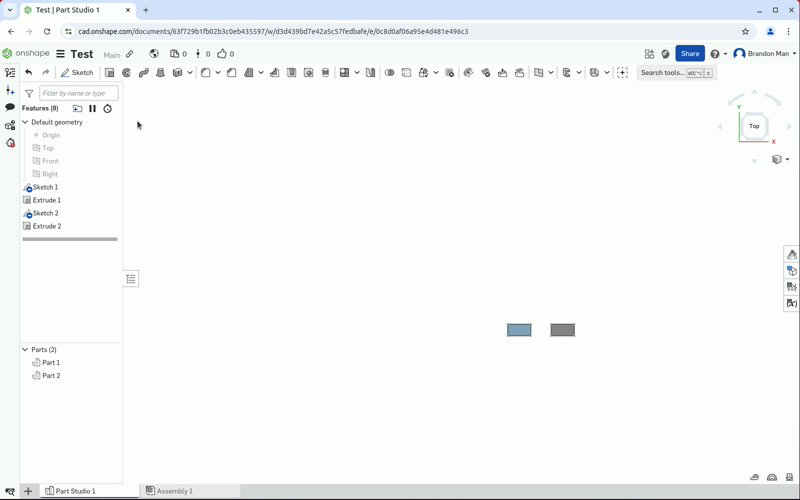
key(shift+7)
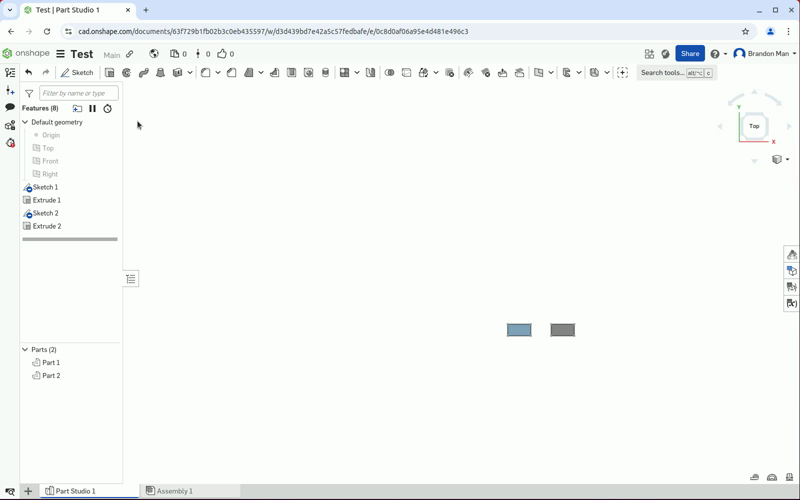
key(up, 3)
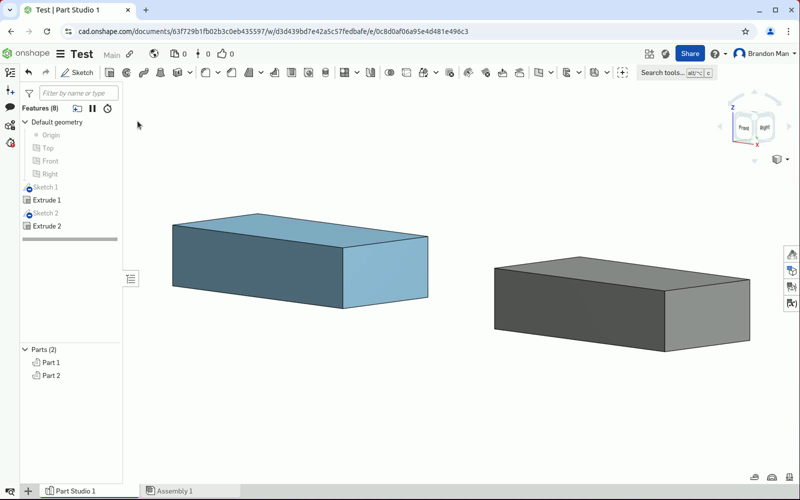
key(left, 3)
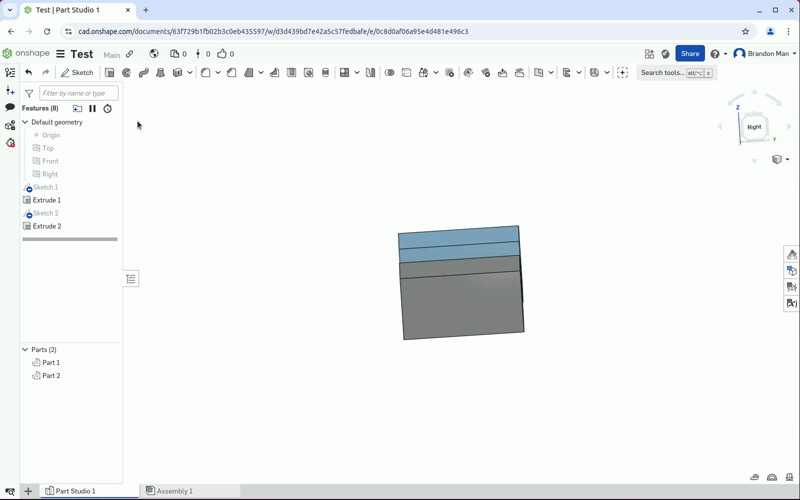
key(right, 3)
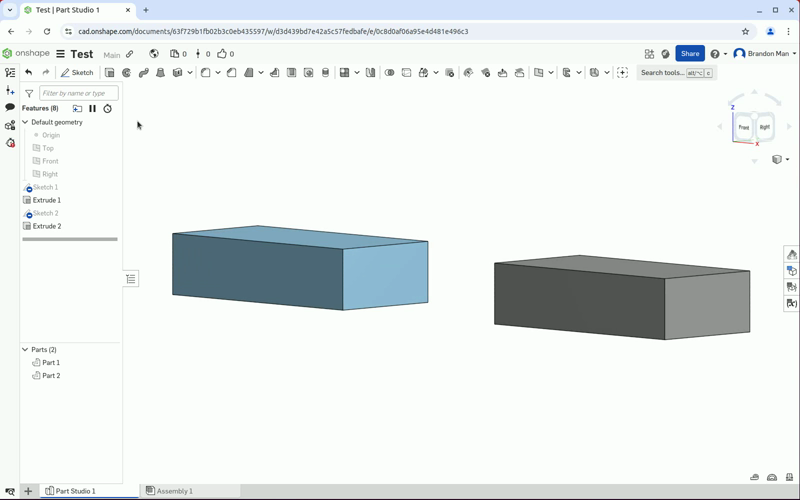
key(down, 3)
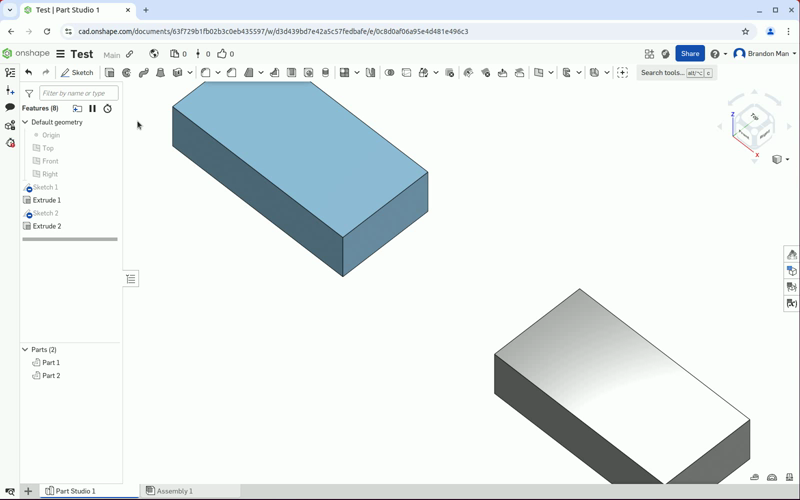
mouse_move(73, 189)
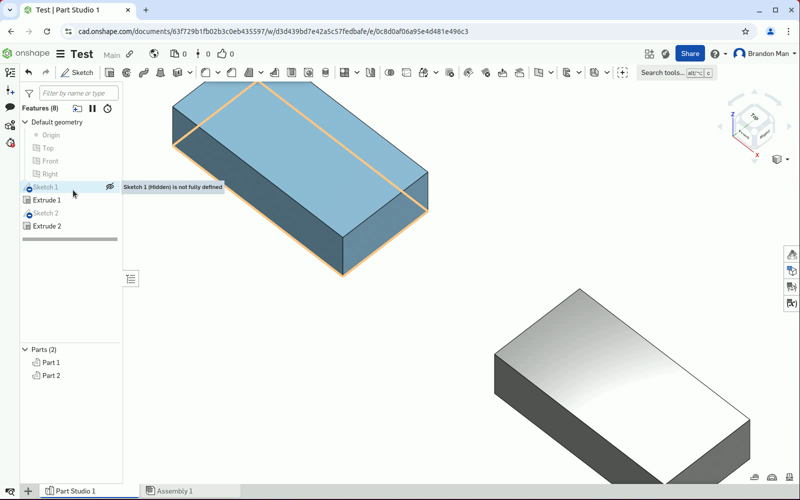
click(73, 189)